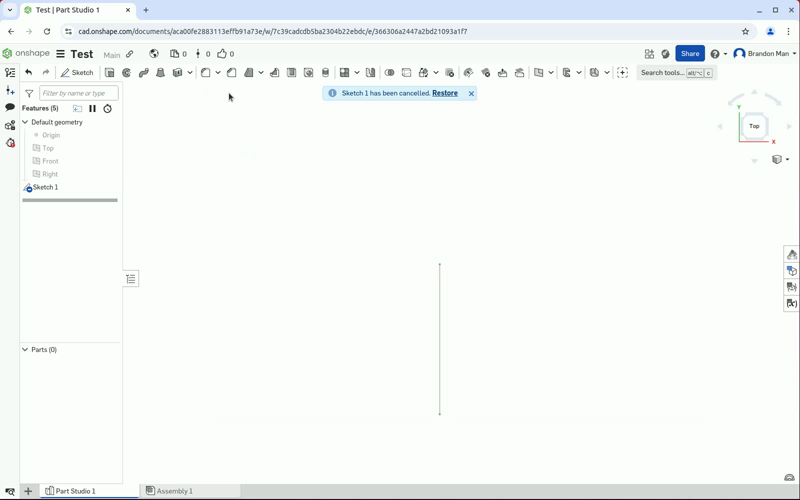
key(shift+h)
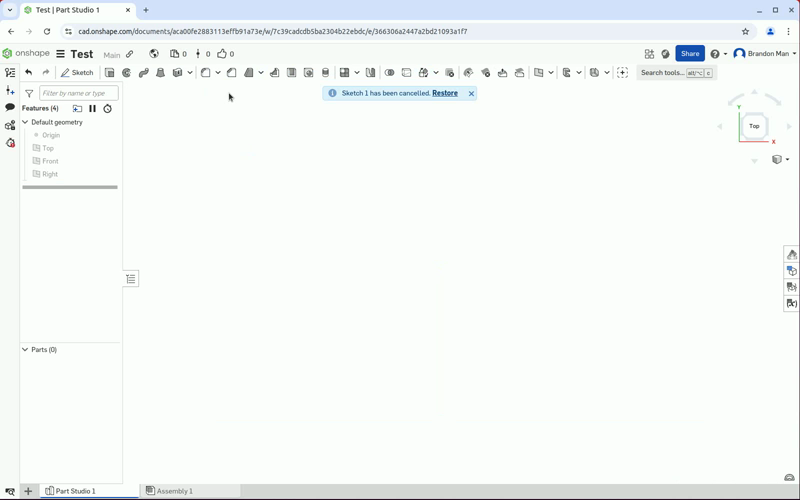
key(shift+s)
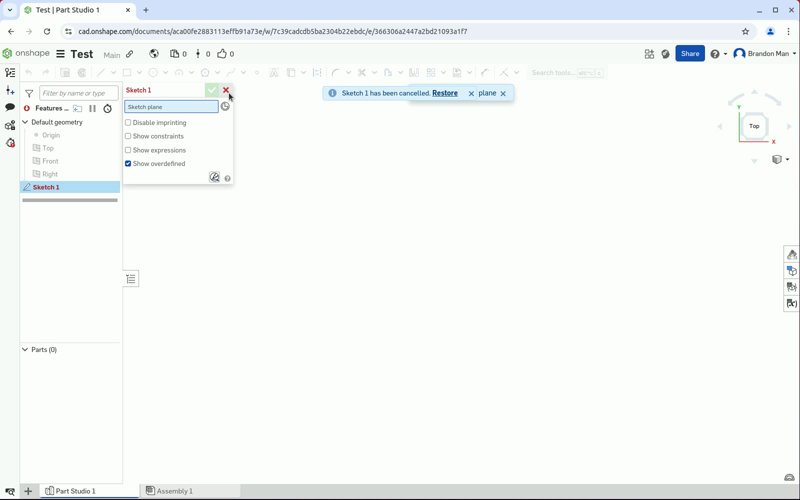
mouse_move(73, 150)
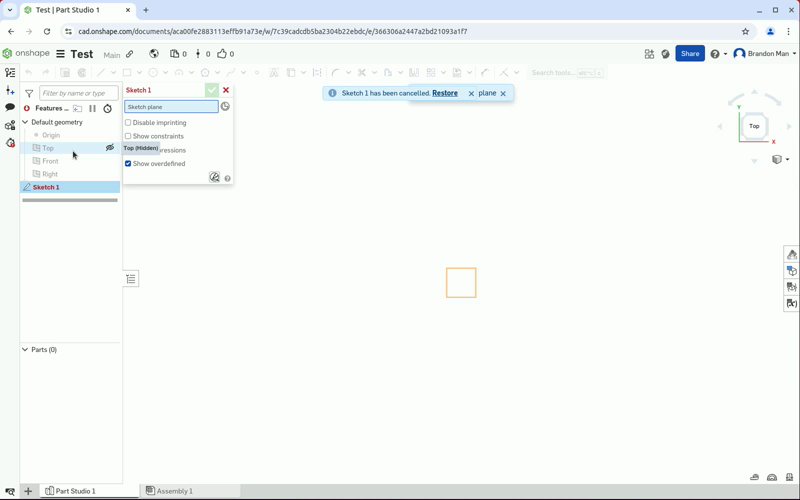
click(73, 150)
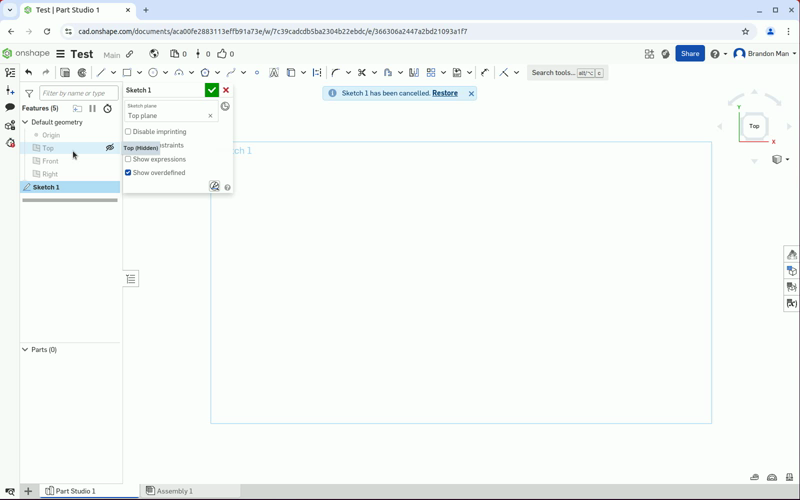
mouse_move(73, 352)
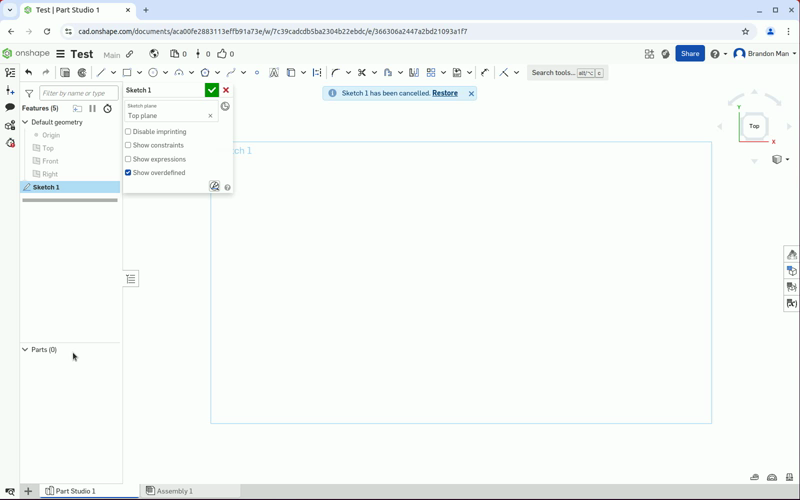
key(y)
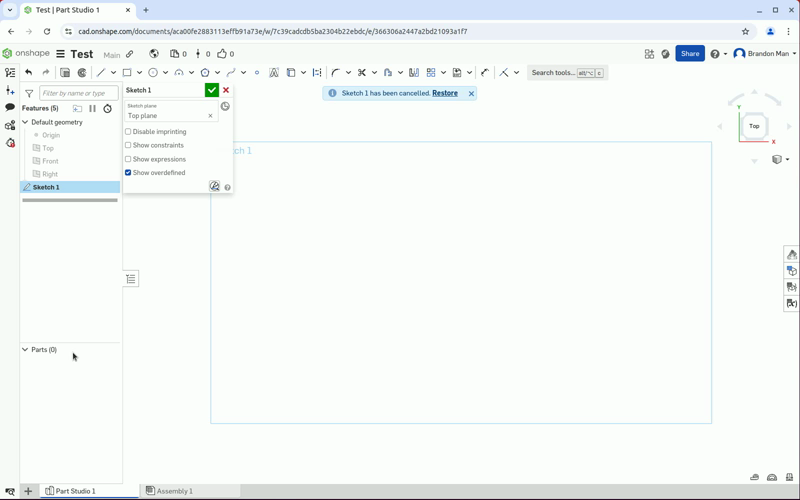
key(l)
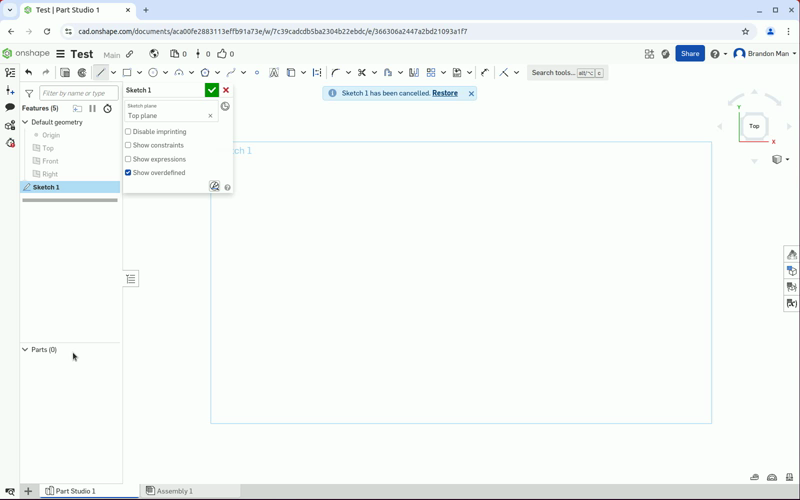
key_down(shift)
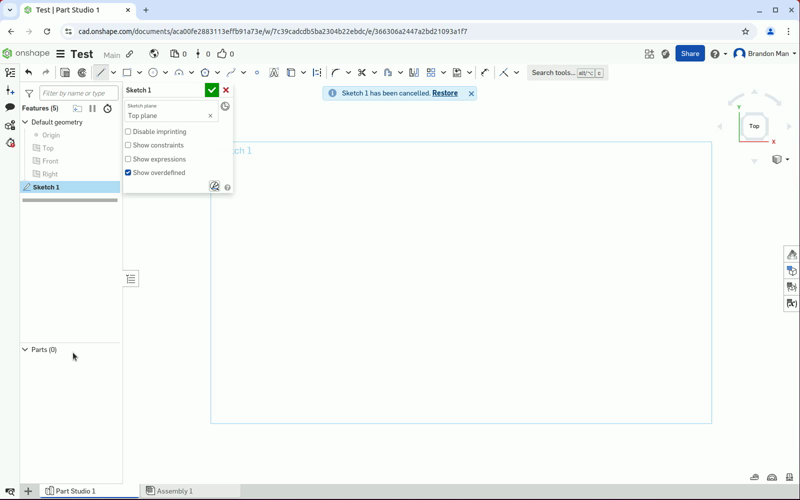
mouse_move(489, 282)
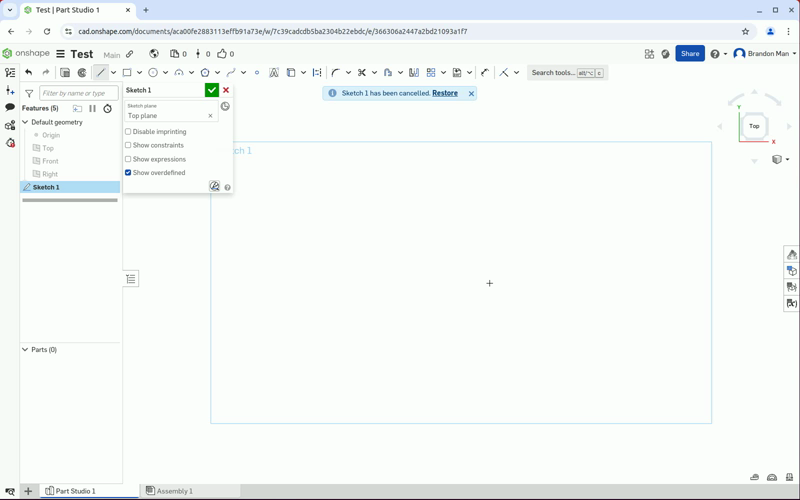
click(489, 282)
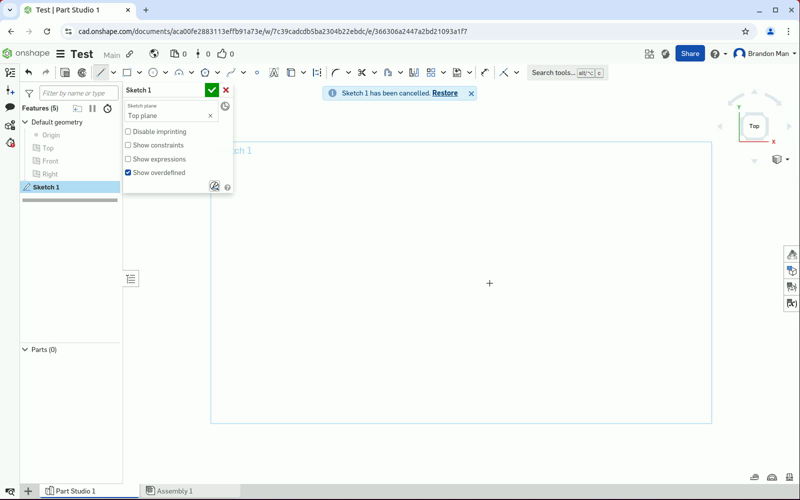
key_up(shift)
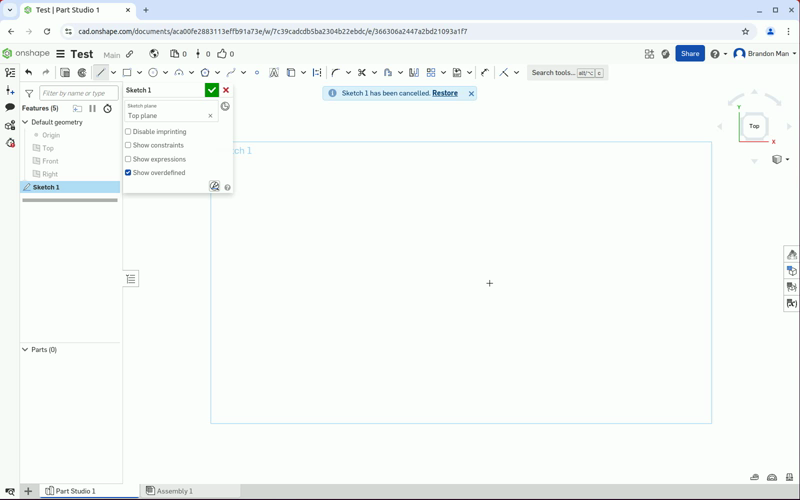
key_down(shift)
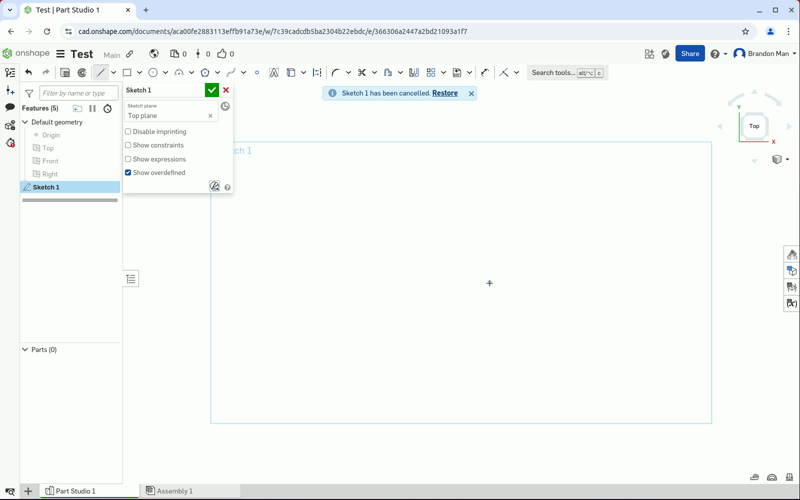
mouse_move(573, 282)
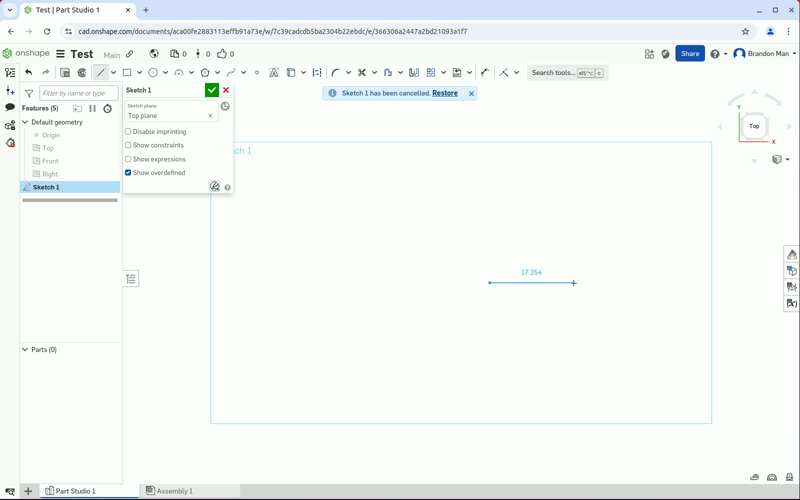
click(573, 282)
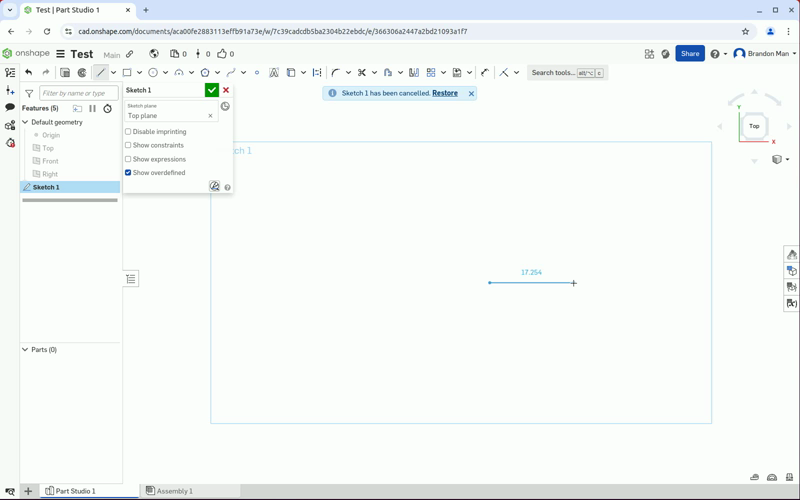
key_up(shift)
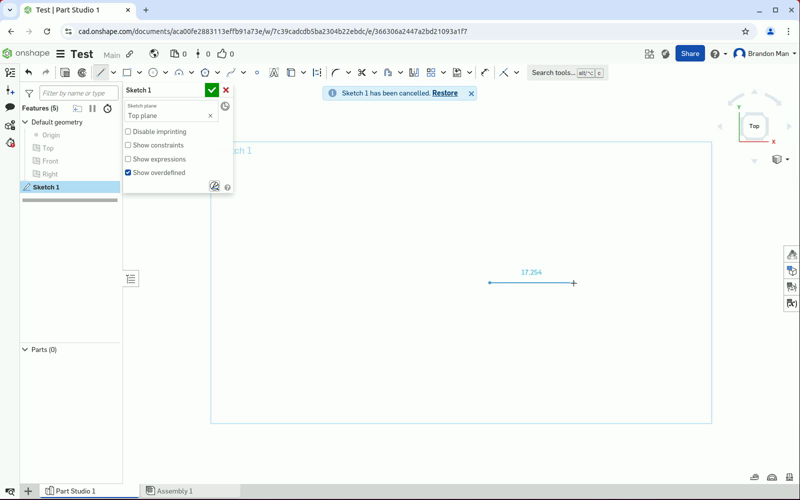
key_down(shift)
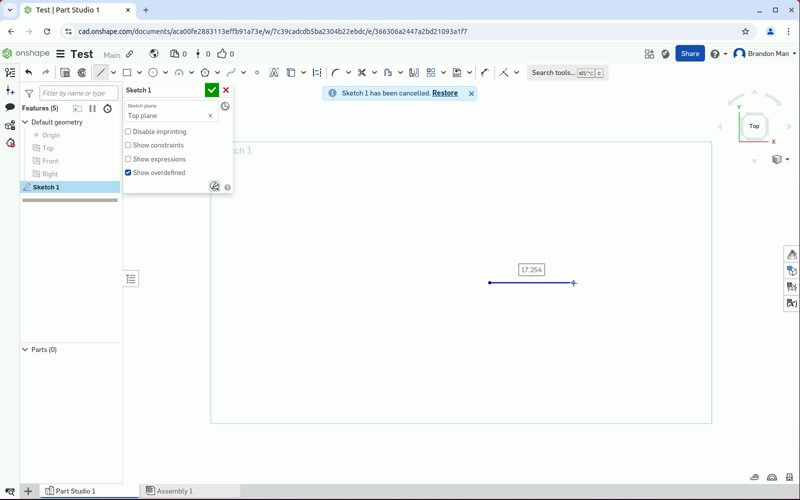
mouse_move(573, 199)
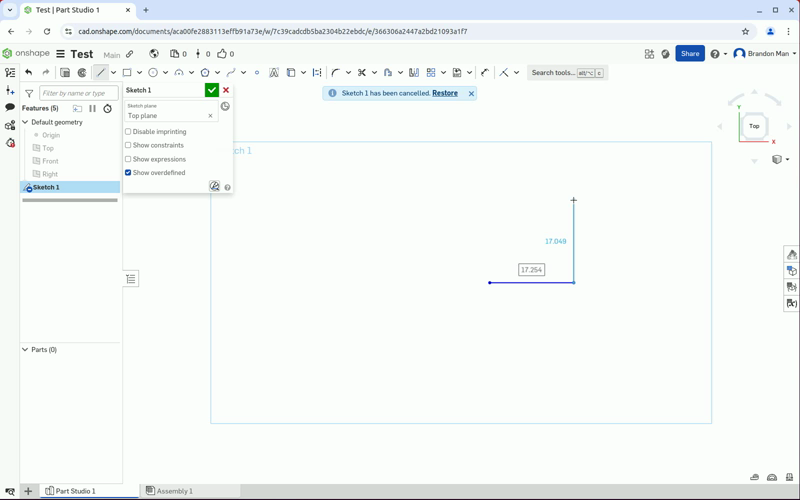
click(573, 199)
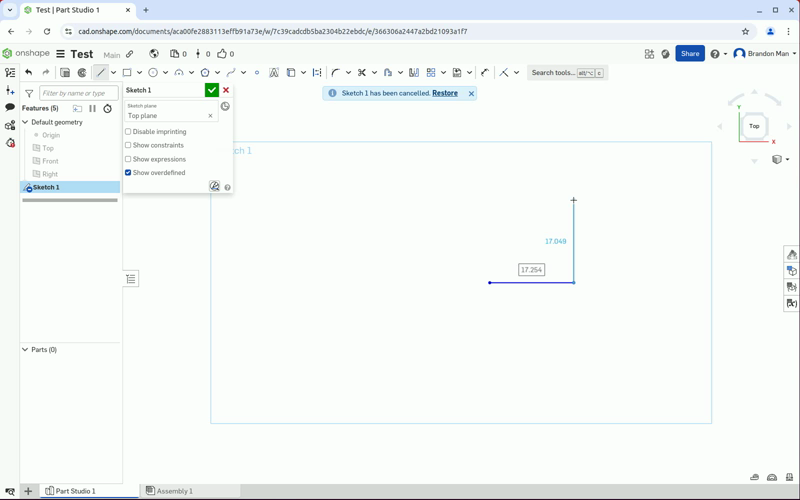
key_up(shift)
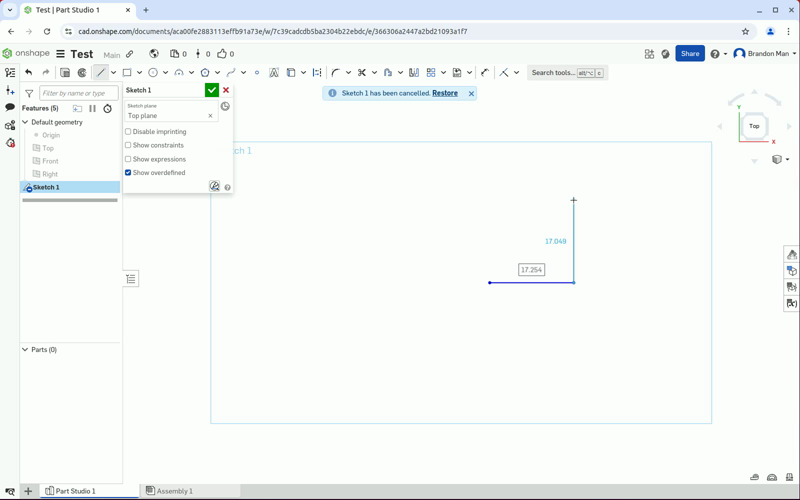
key_down(shift)
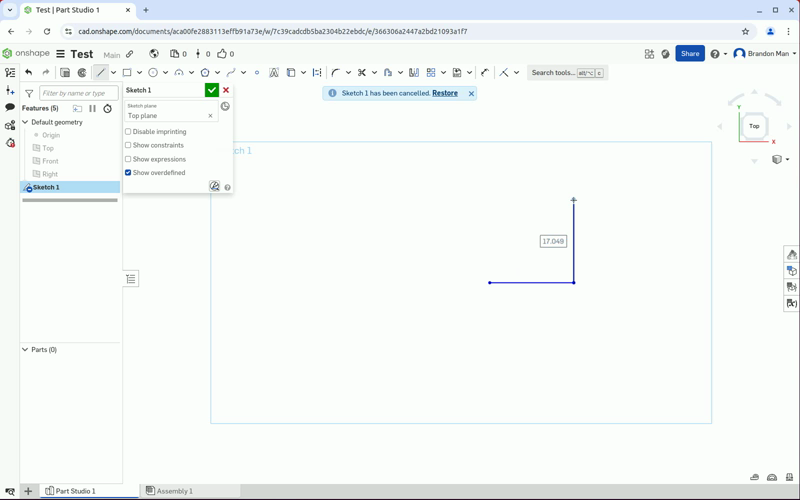
mouse_move(489, 199)
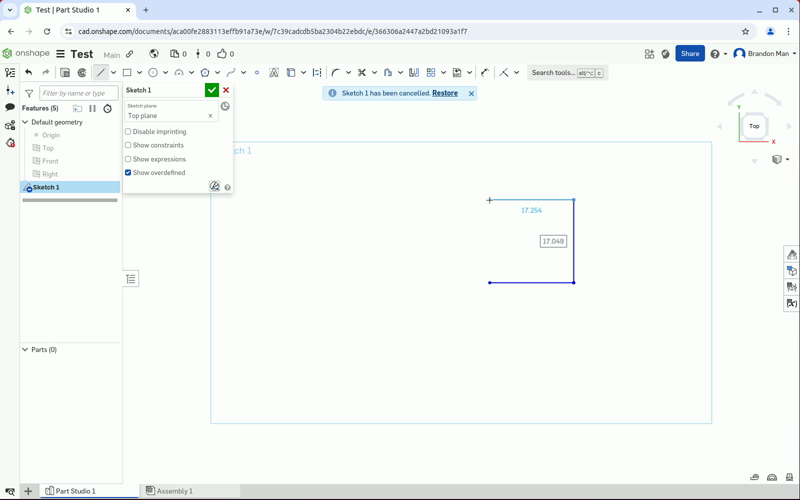
click(489, 199)
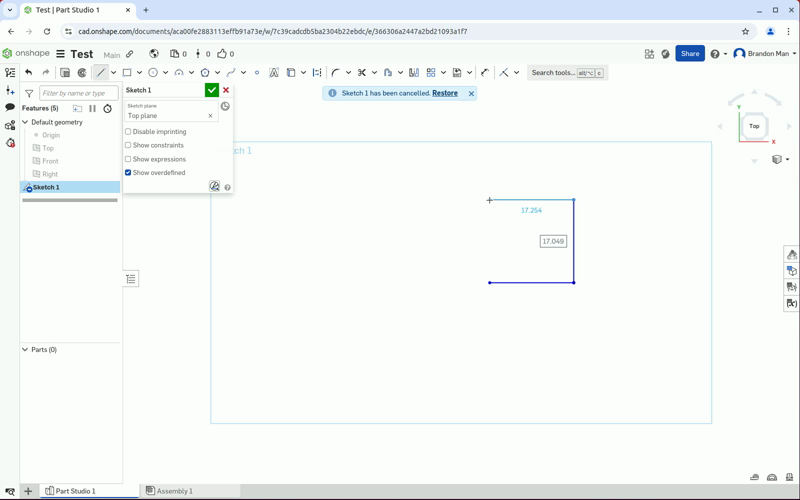
key_up(shift)
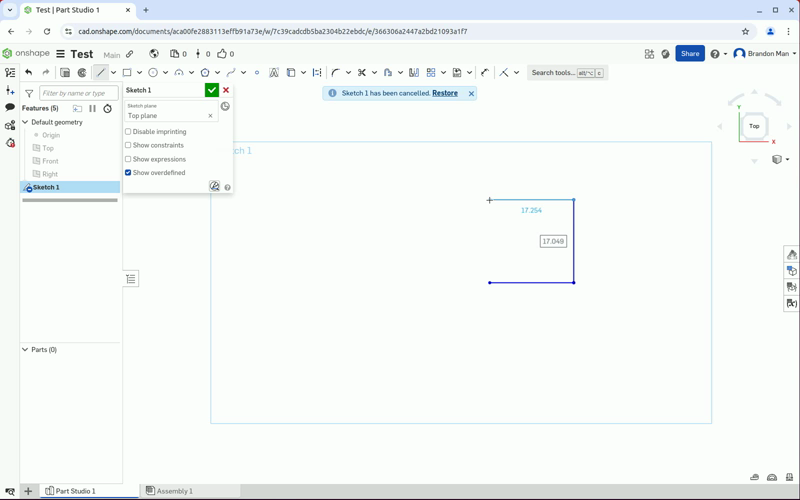
key_down(shift)
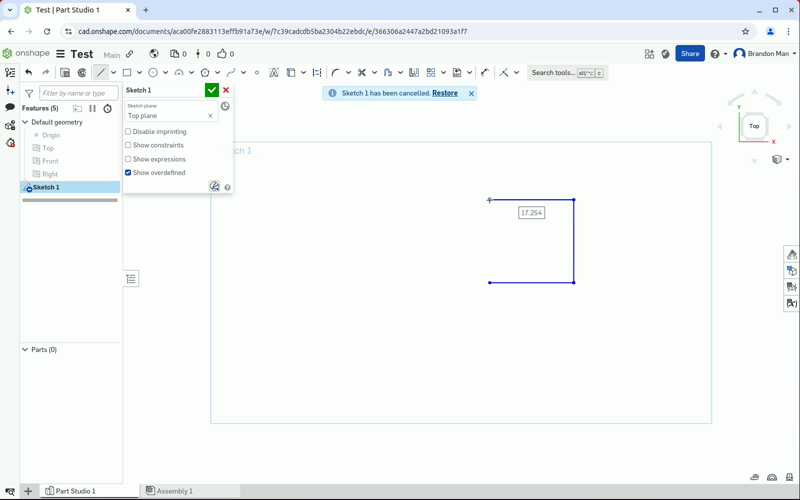
mouse_move(489, 282)
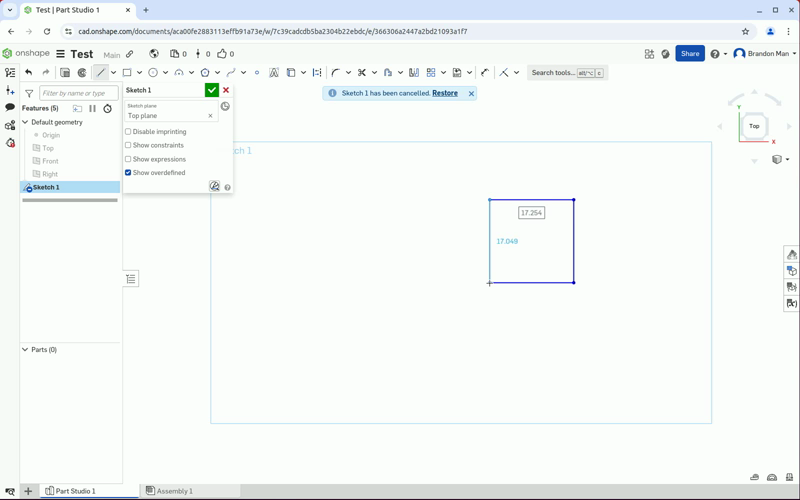
key_up(shift)
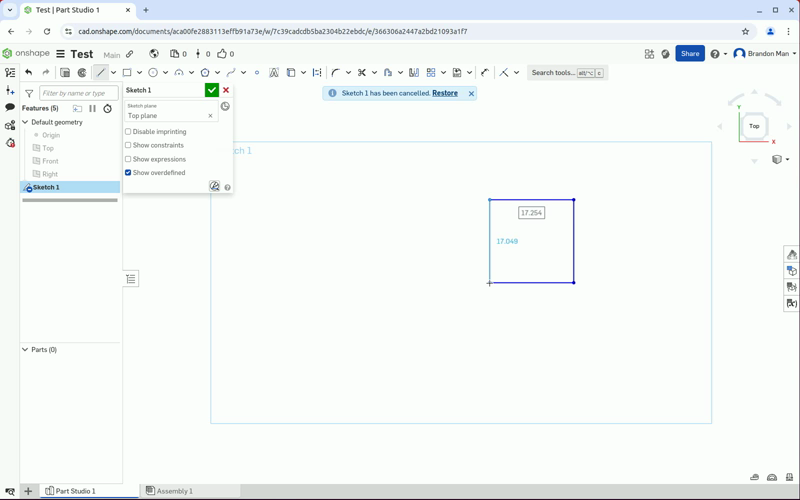
click(489, 282)
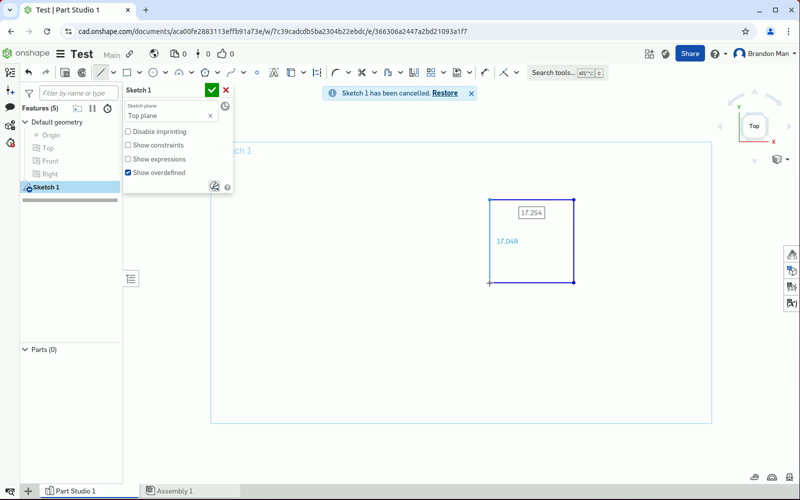
key(esc)
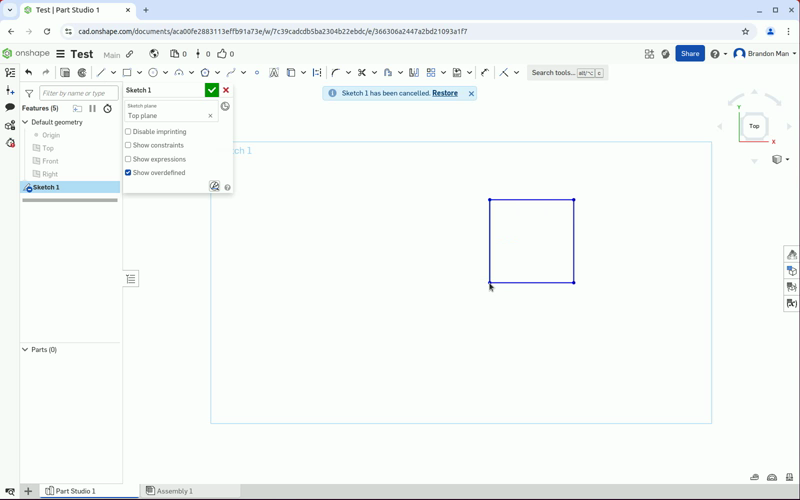
mouse_move(549, 218)
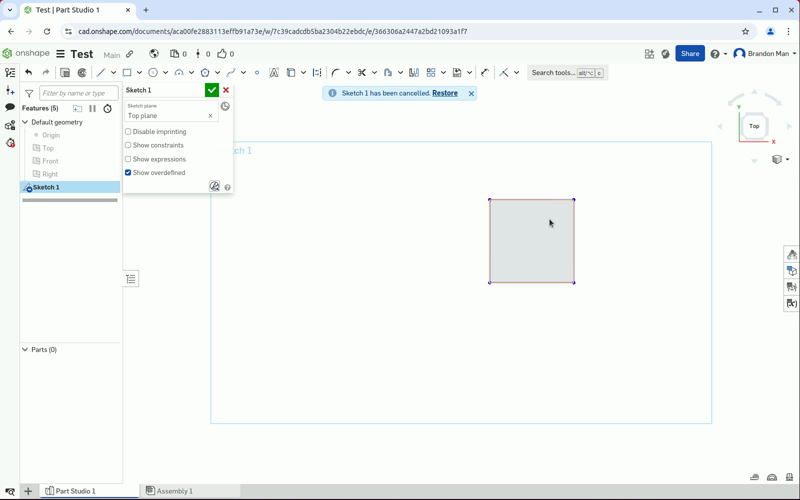
click(549, 218)
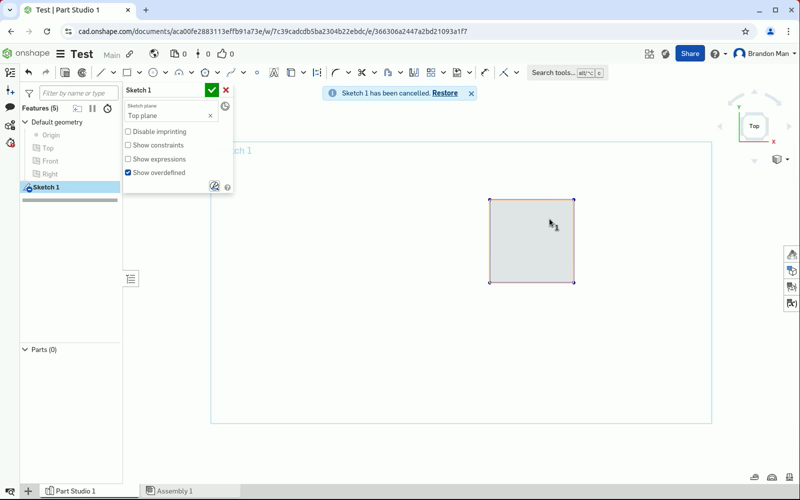
mouse_move(73, 352)
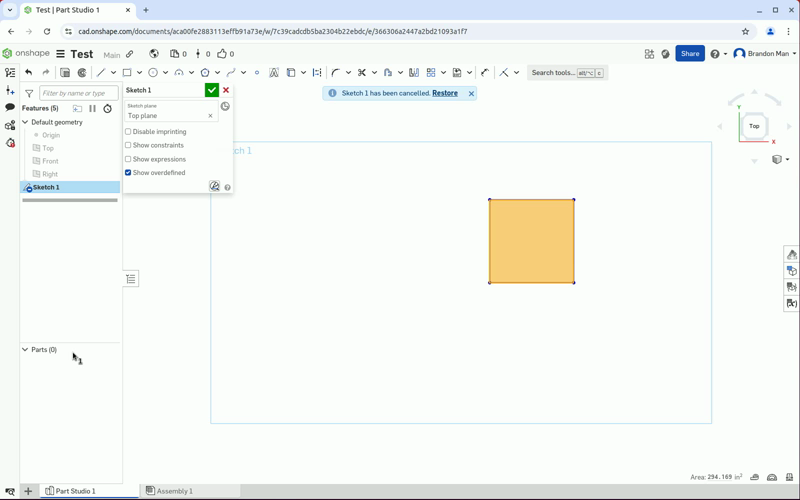
key(shift+y)
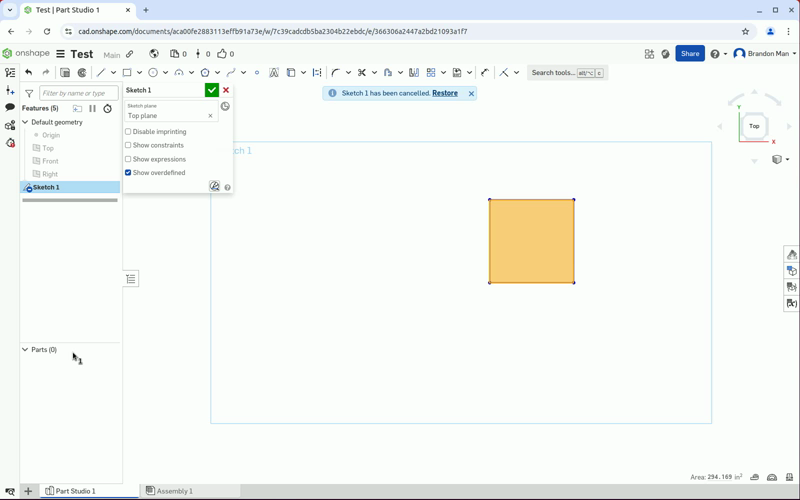
key(shift+e)
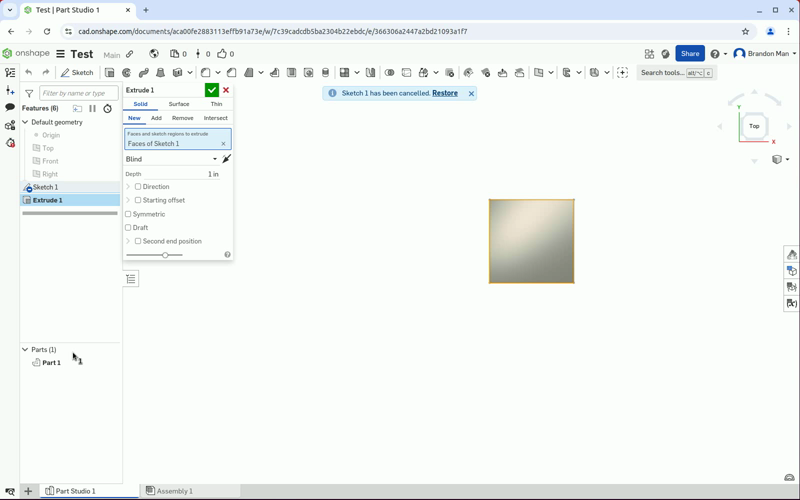
mouse_move(143, 106)
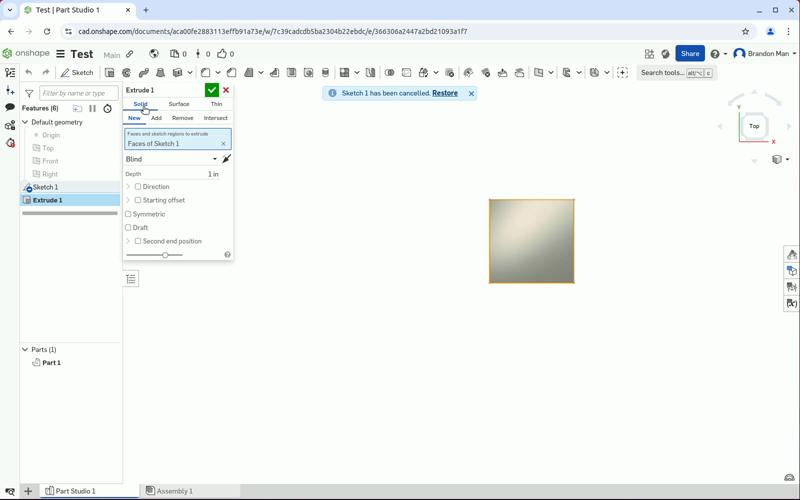
click(143, 106)
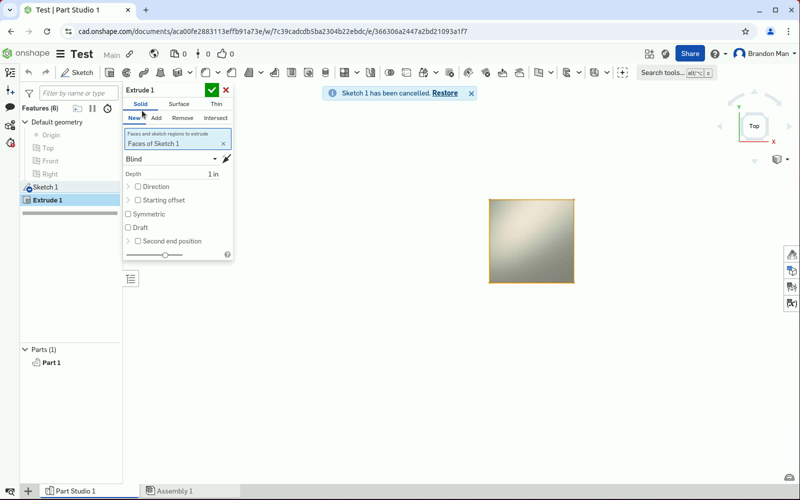
mouse_move(137, 120)
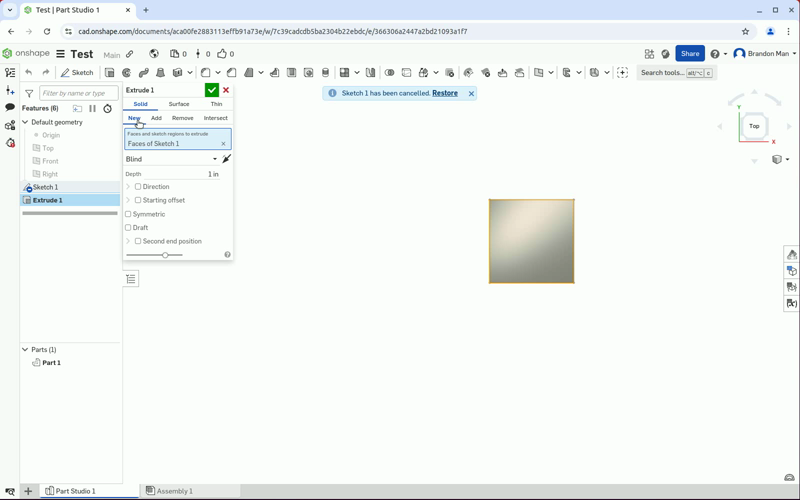
click(137, 120)
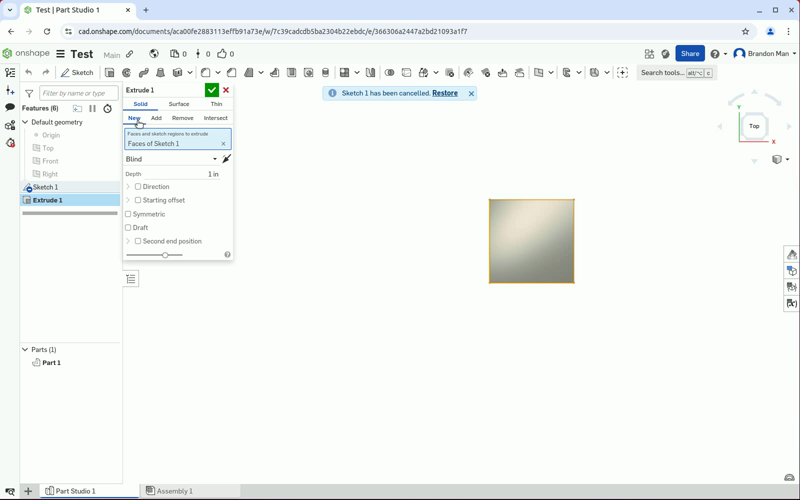
key(tab, 4)
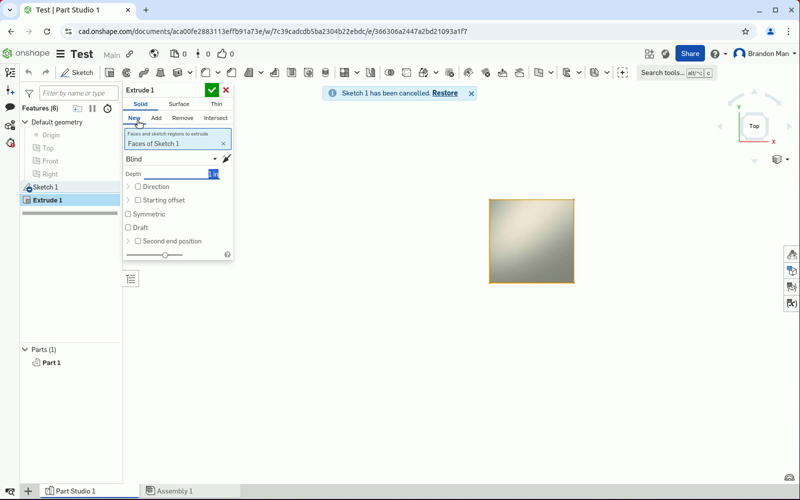
text(0.481)
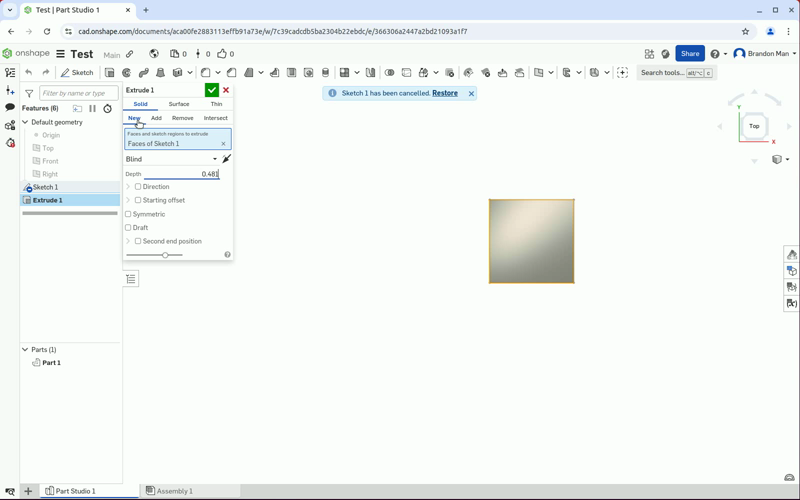
key(enter)
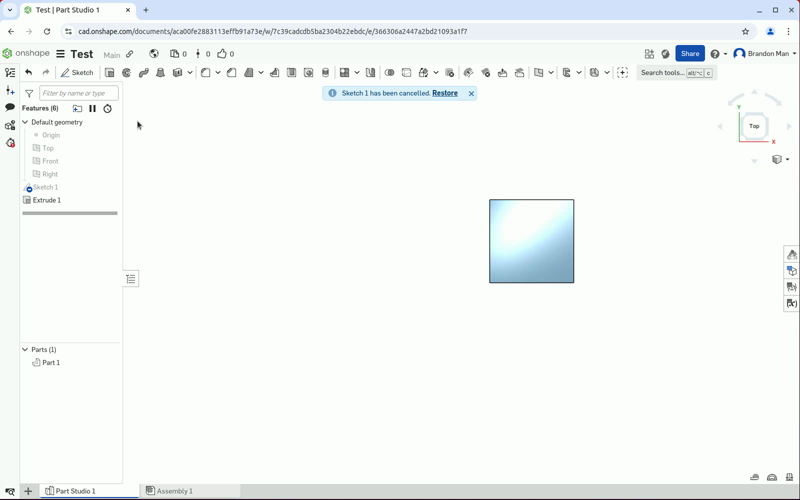
key(shift+h)
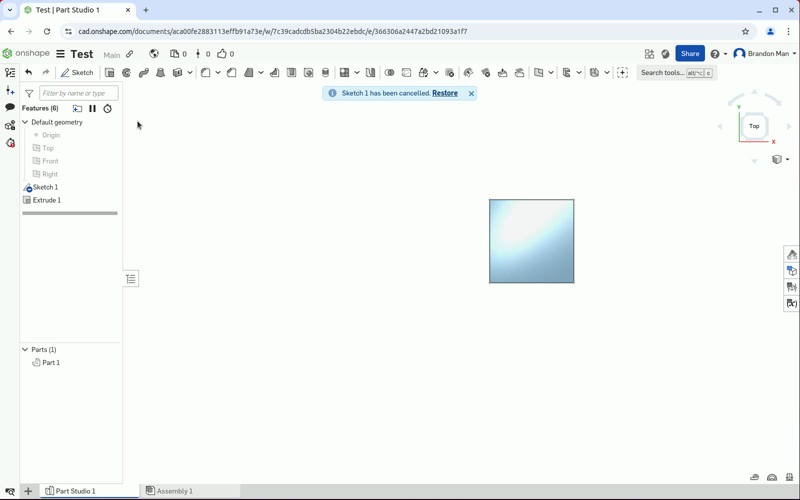
key(shift+h)
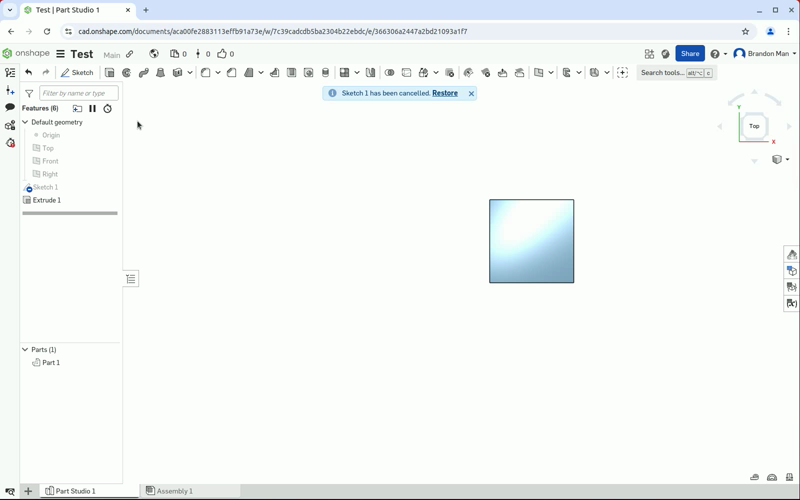
mouse_move(73, 189)
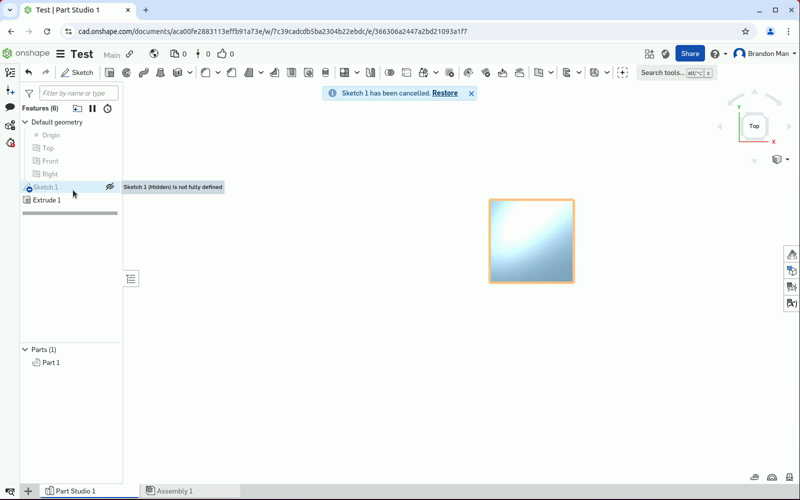
click(73, 189)
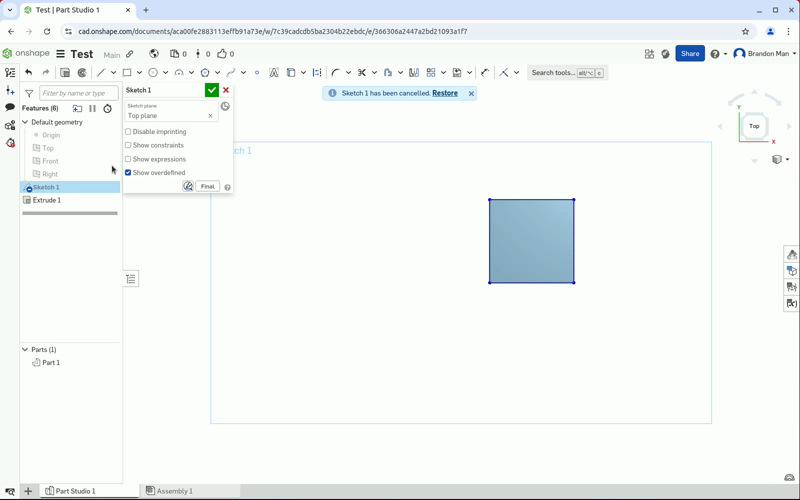
mouse_move(229, 92)
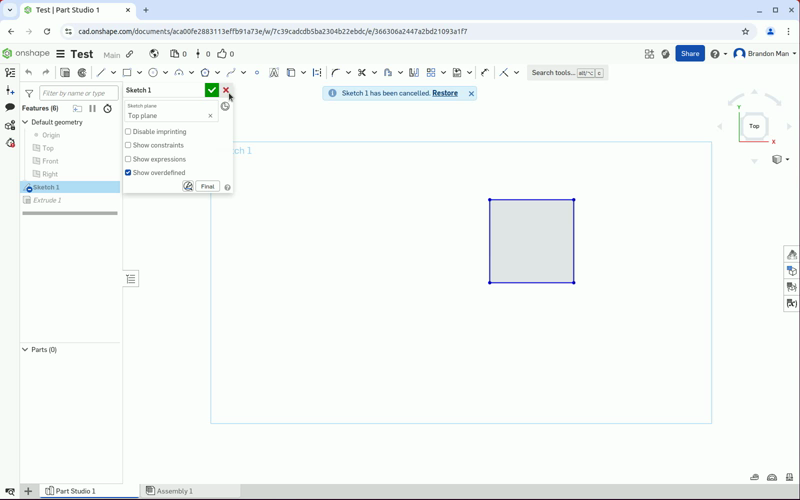
click(229, 92)
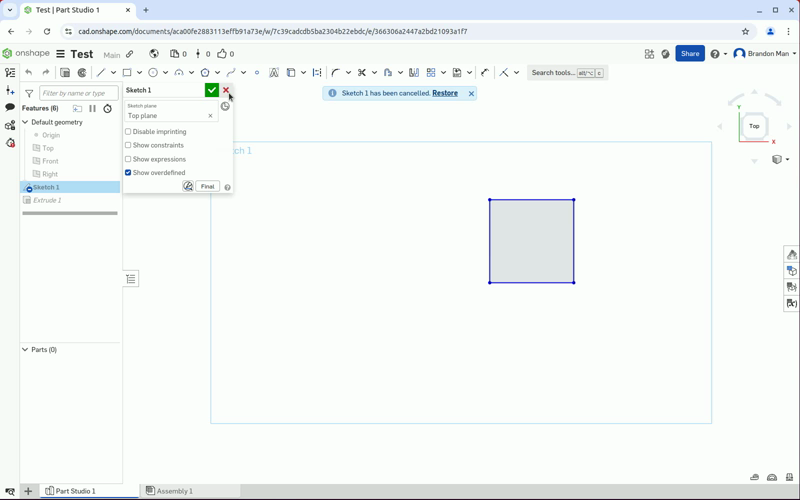
key(shift+s)
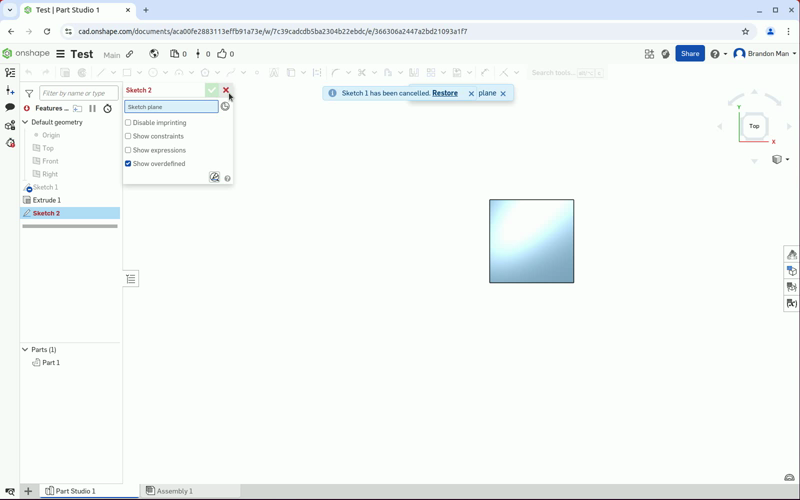
mouse_move(73, 150)
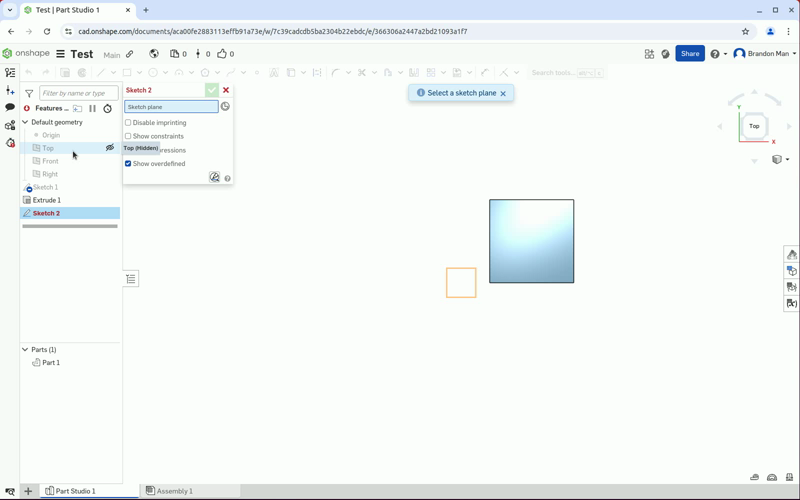
click(73, 150)
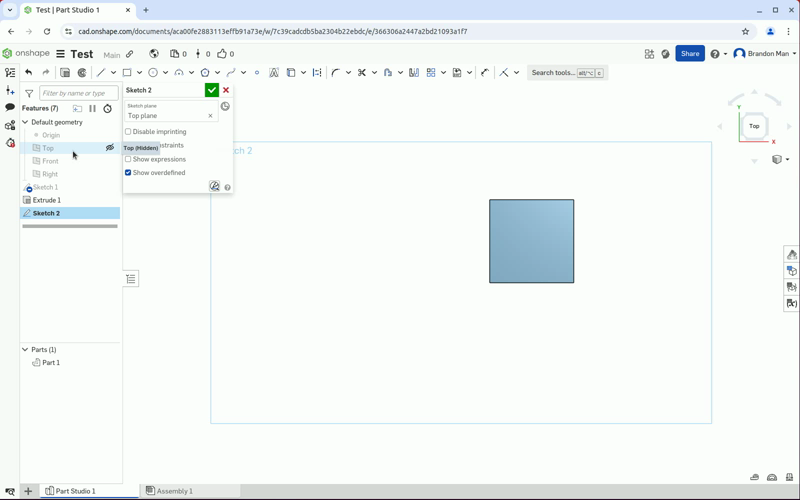
mouse_move(73, 352)
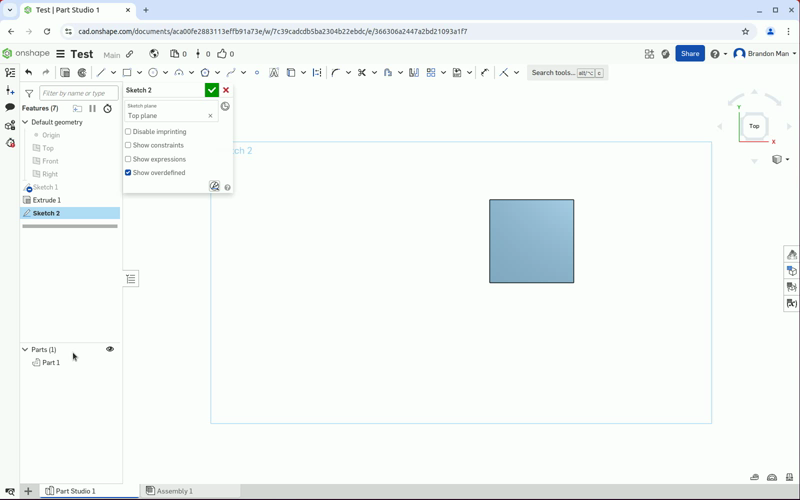
key(y)
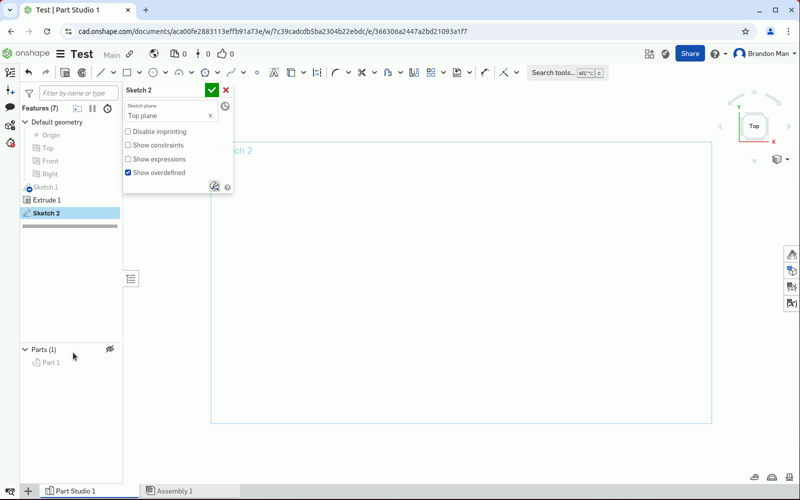
key(l)
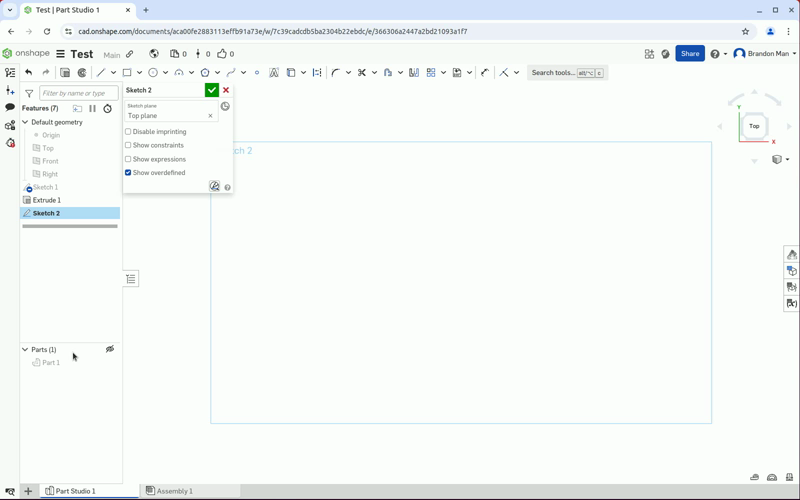
key_down(shift)
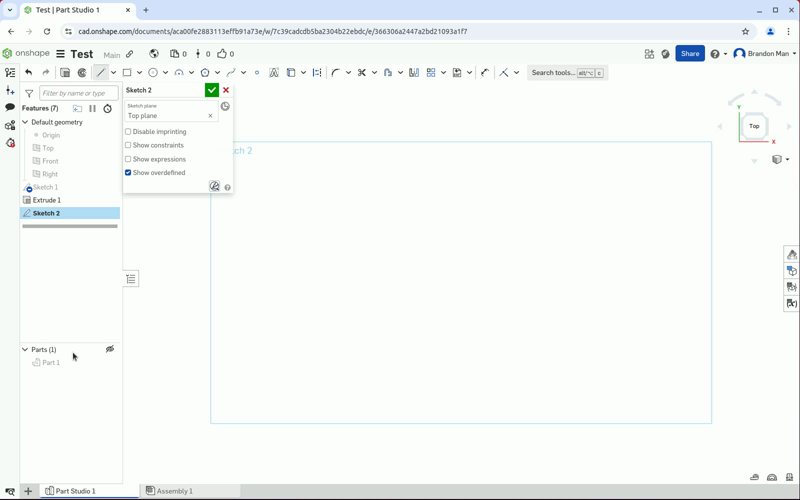
mouse_move(460, 282)
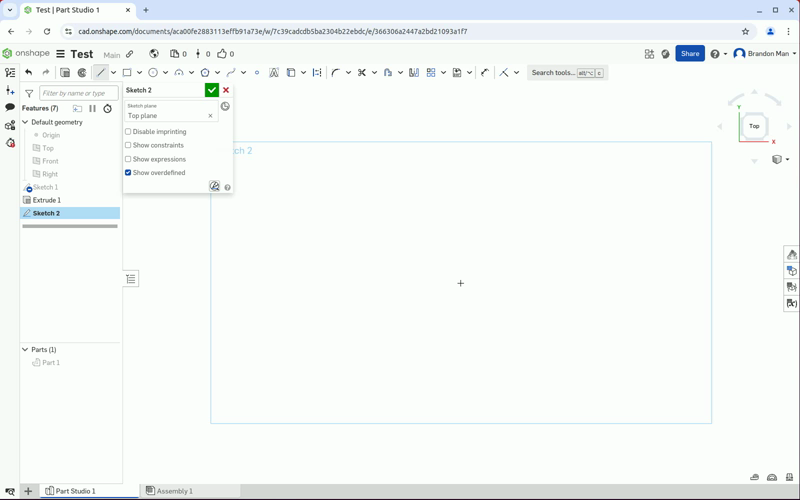
click(460, 282)
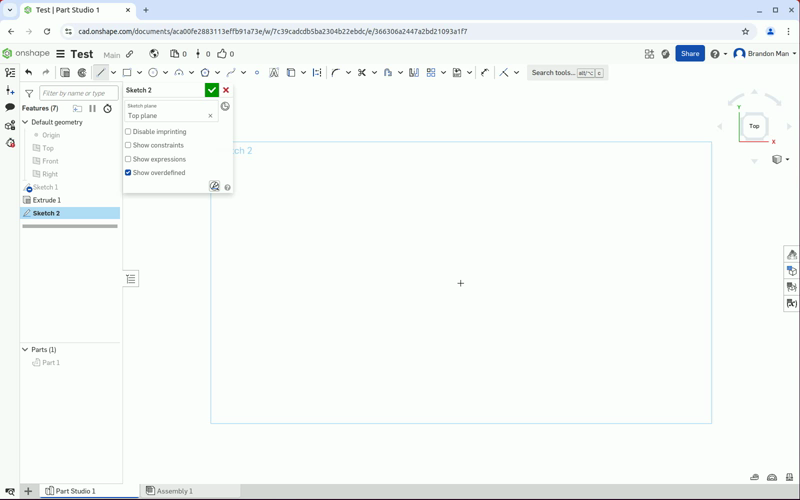
key_up(shift)
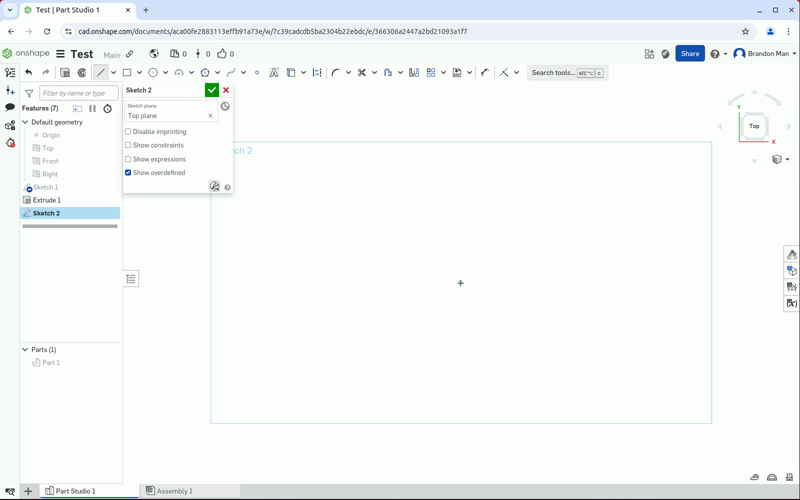
key_down(shift)
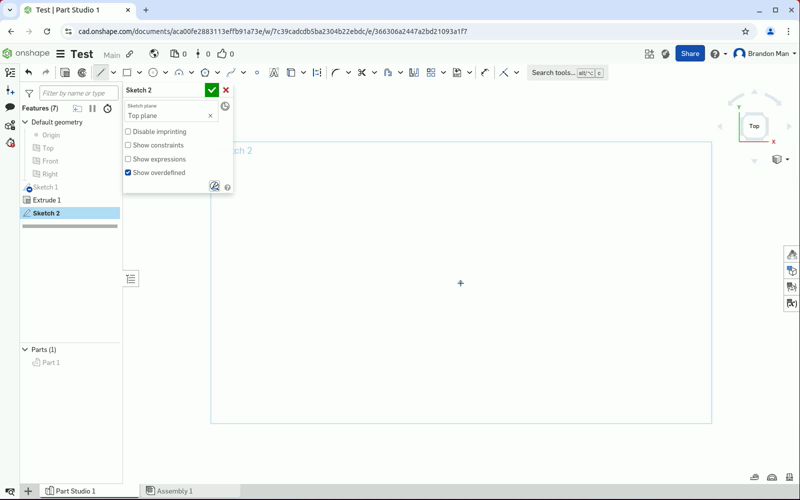
mouse_move(490, 282)
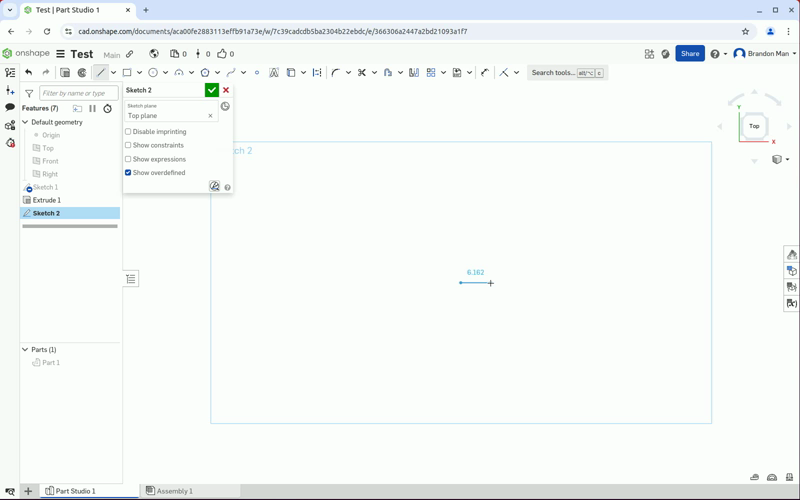
mouse_move(475, 282)
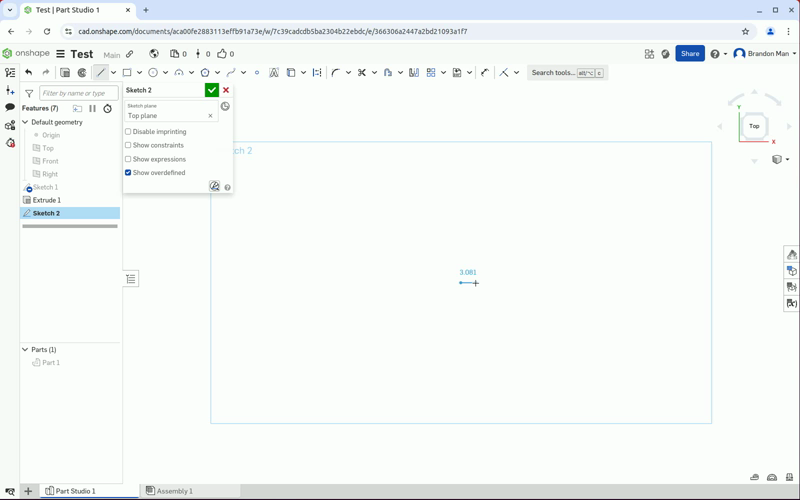
click(475, 282)
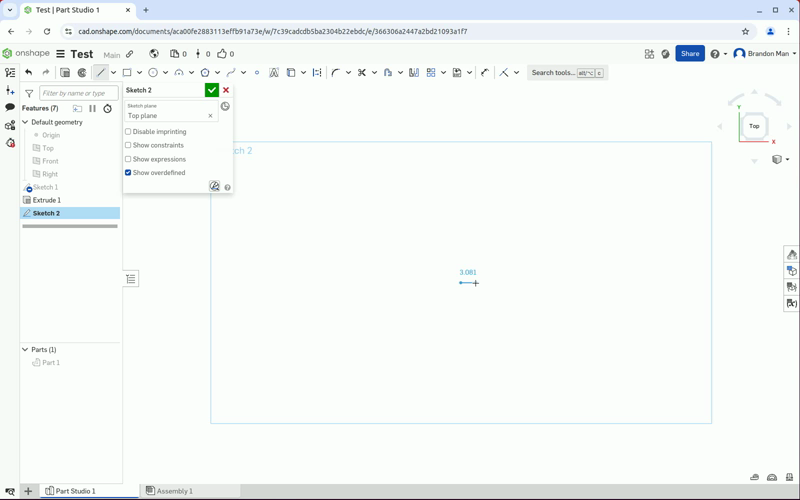
key_up(shift)
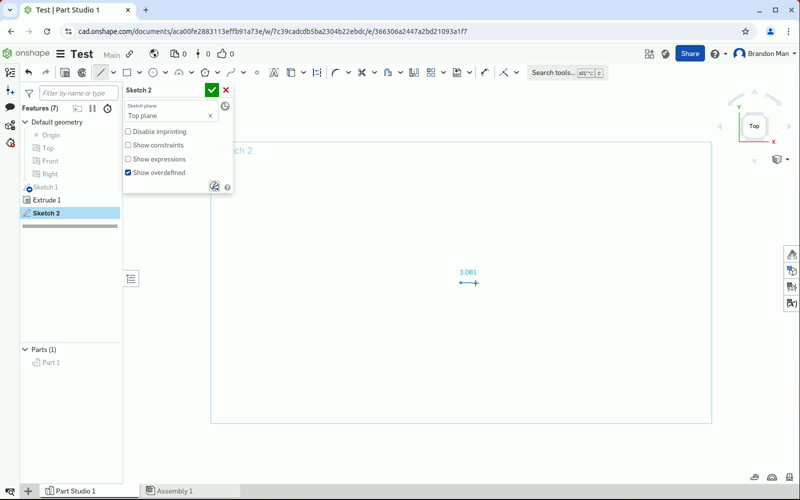
key_down(shift)
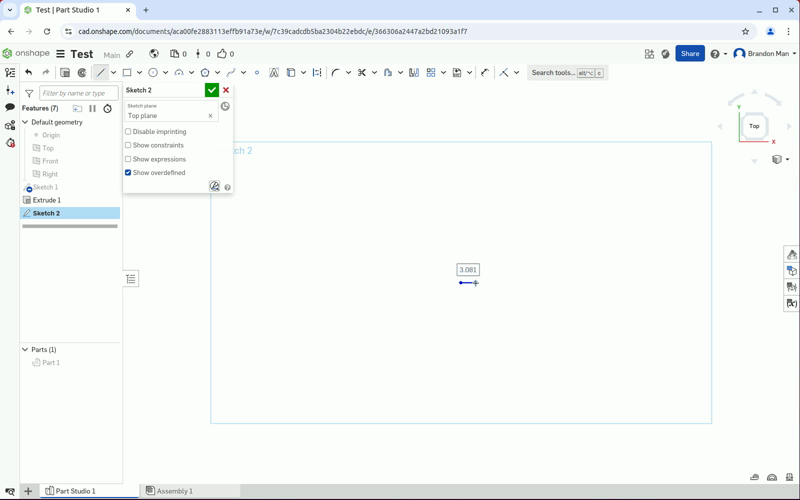
mouse_move(505, 282)
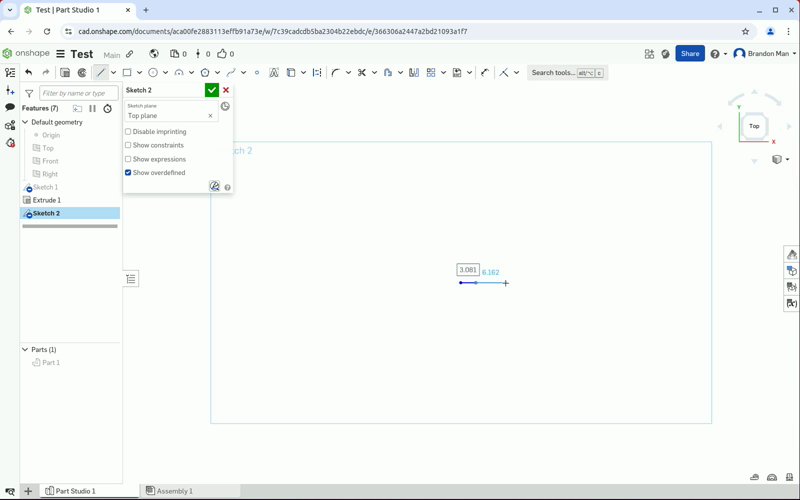
mouse_move(475, 253)
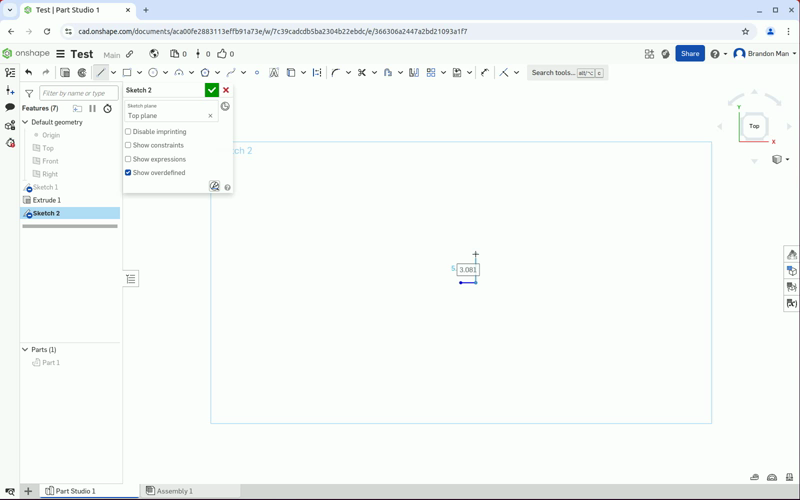
click(475, 253)
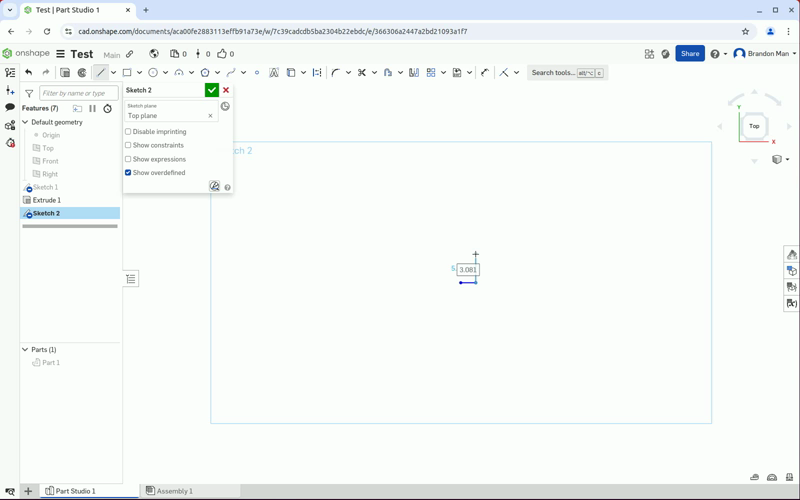
key_up(shift)
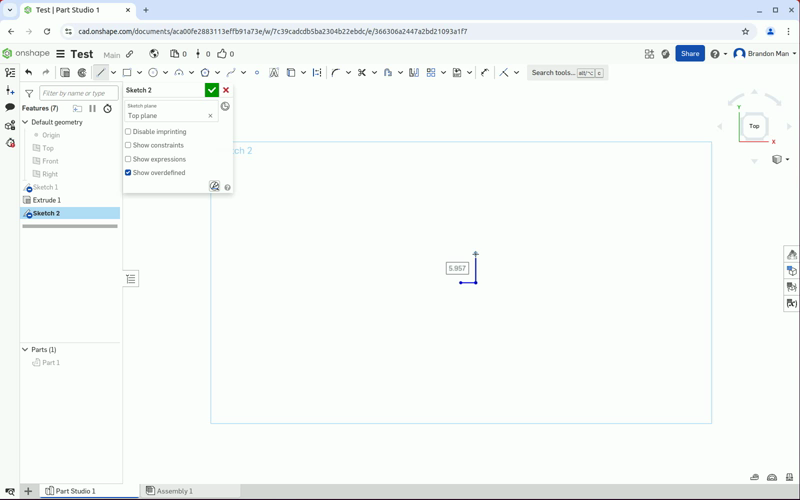
key_down(shift)
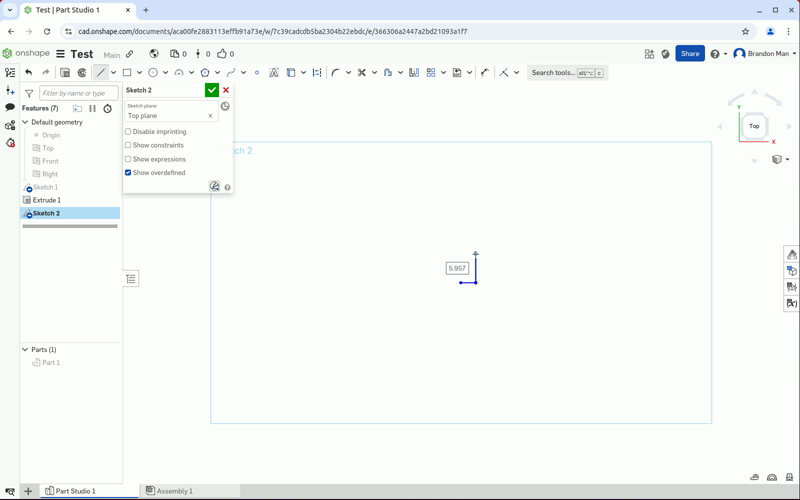
mouse_move(505, 253)
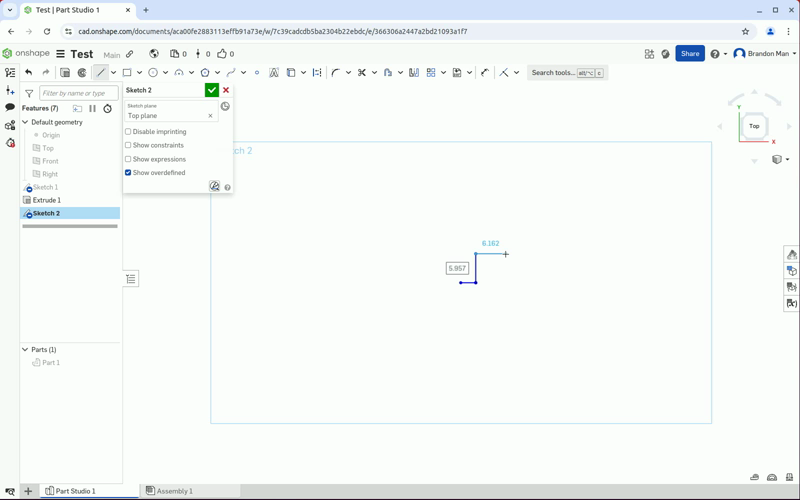
mouse_move(460, 253)
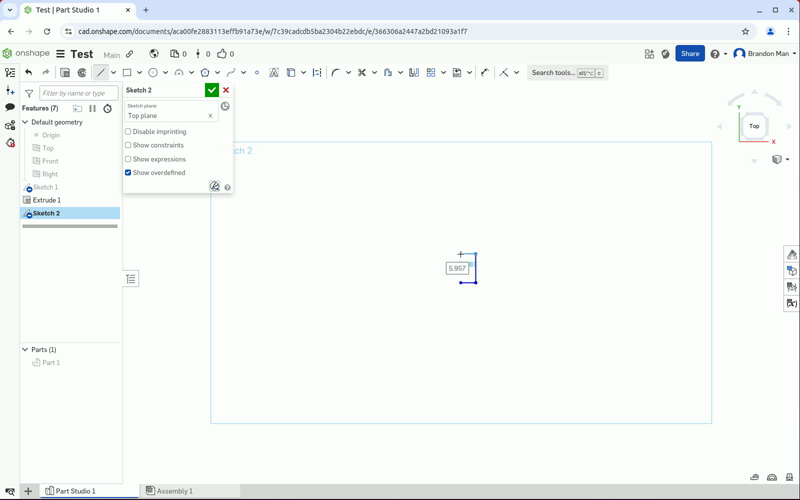
click(460, 253)
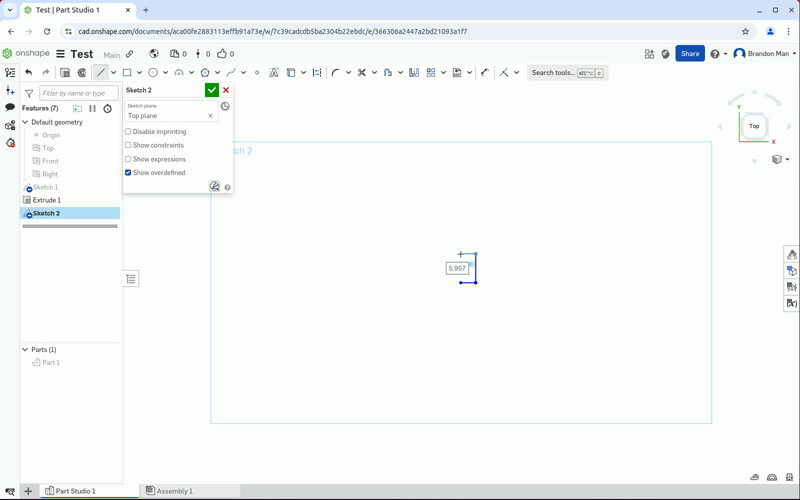
key_up(shift)
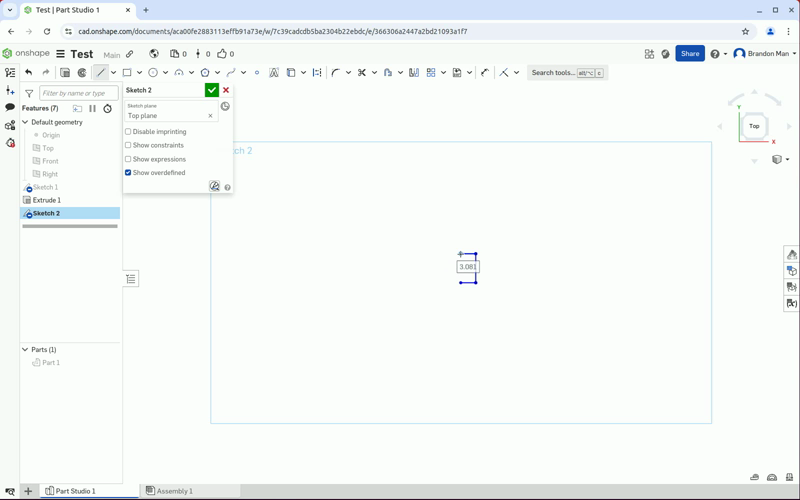
mouse_move(490, 253)
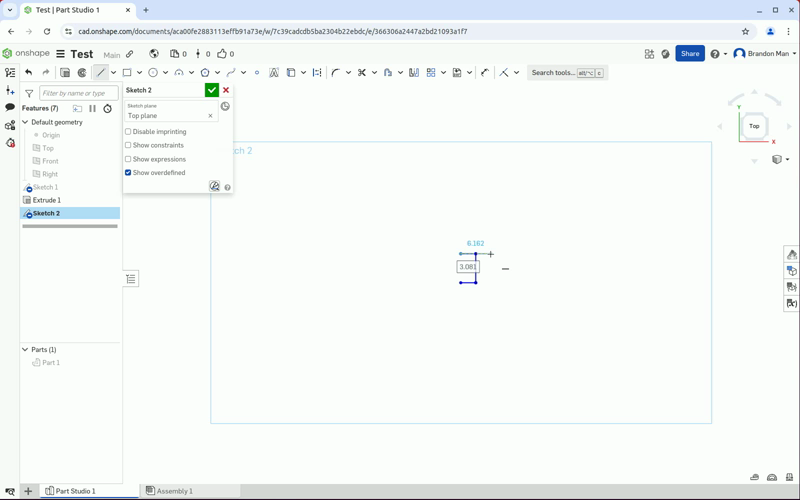
key_down(shift)
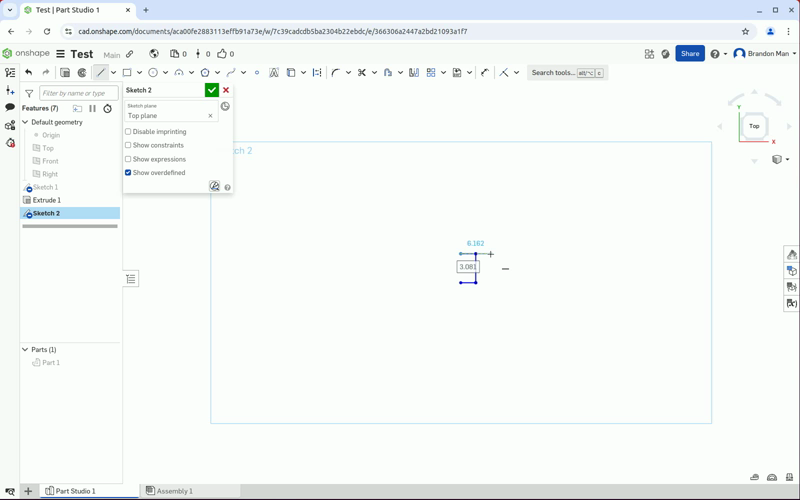
mouse_move(460, 282)
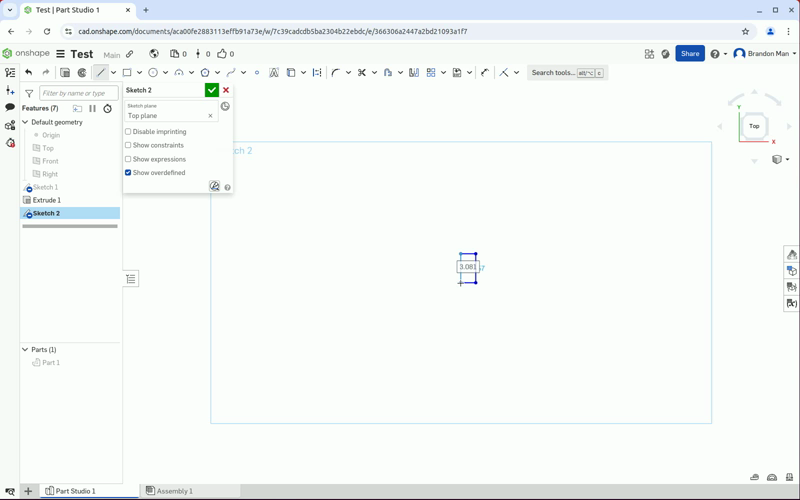
key_up(shift)
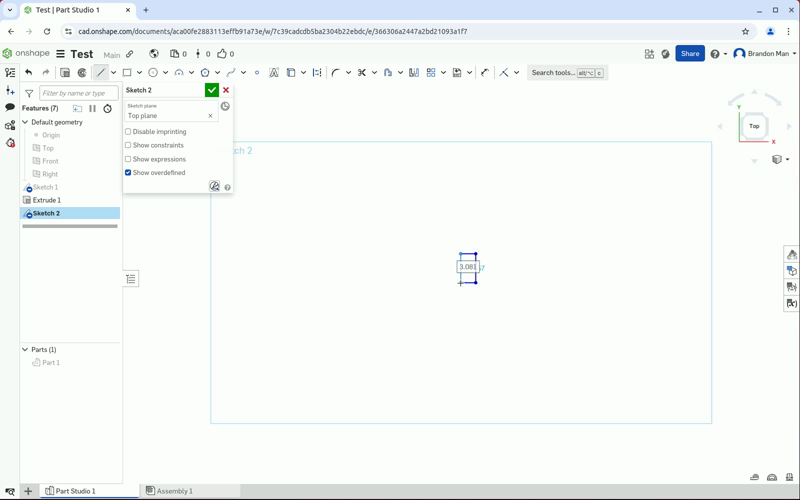
click(460, 282)
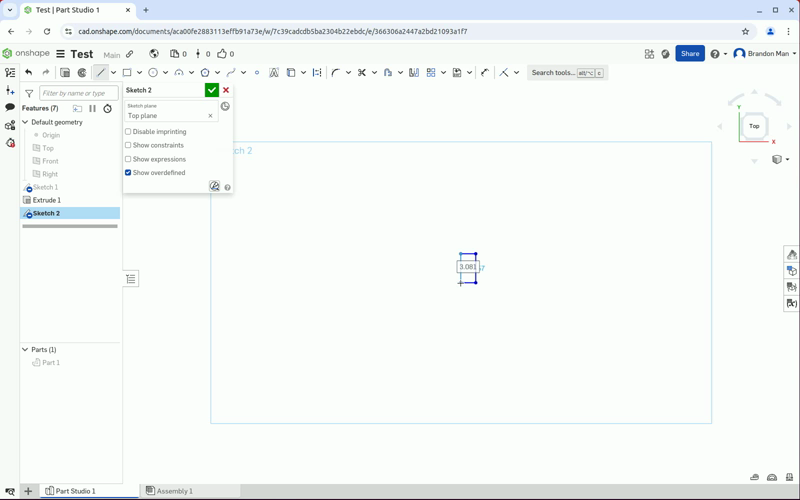
key(esc)
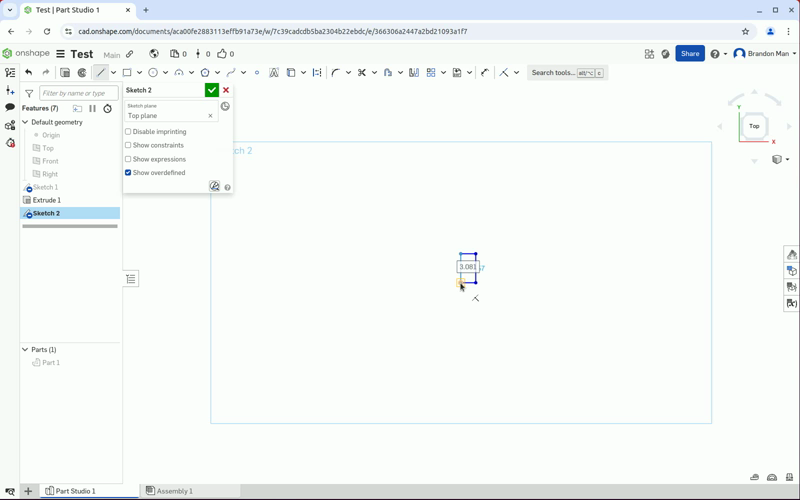
mouse_move(470, 278)
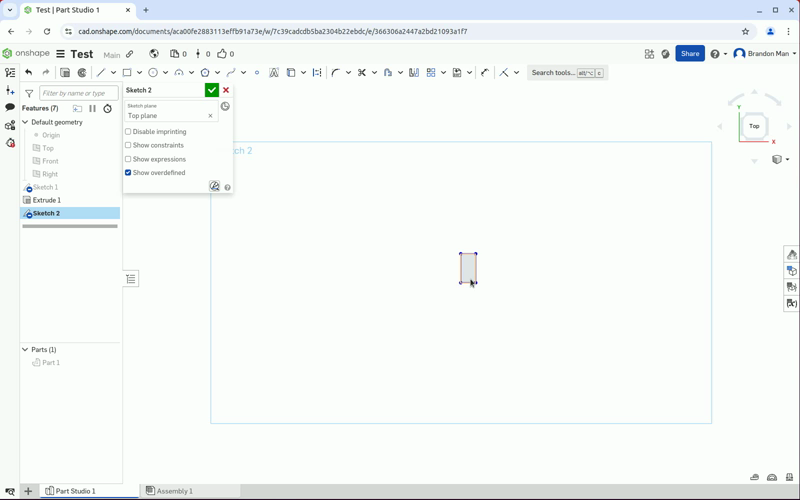
scroll(6)
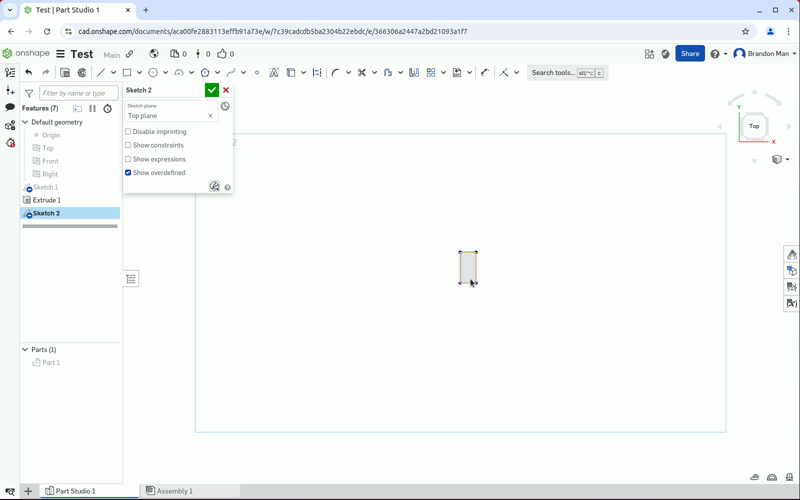
scroll(6)
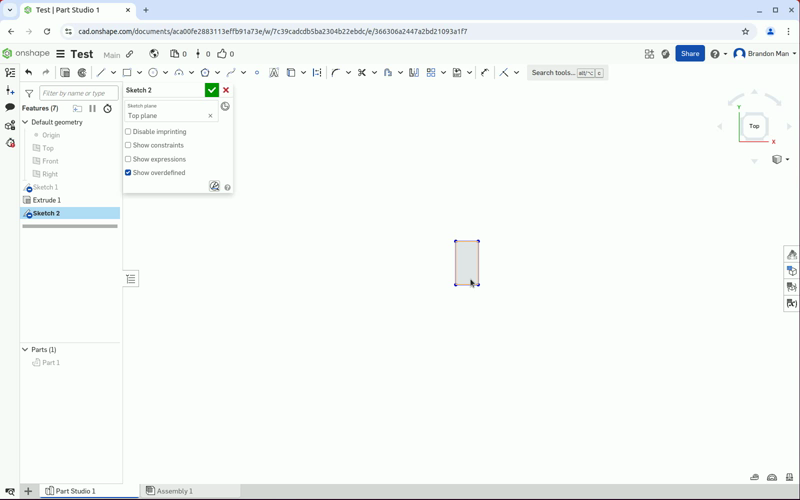
scroll(6)
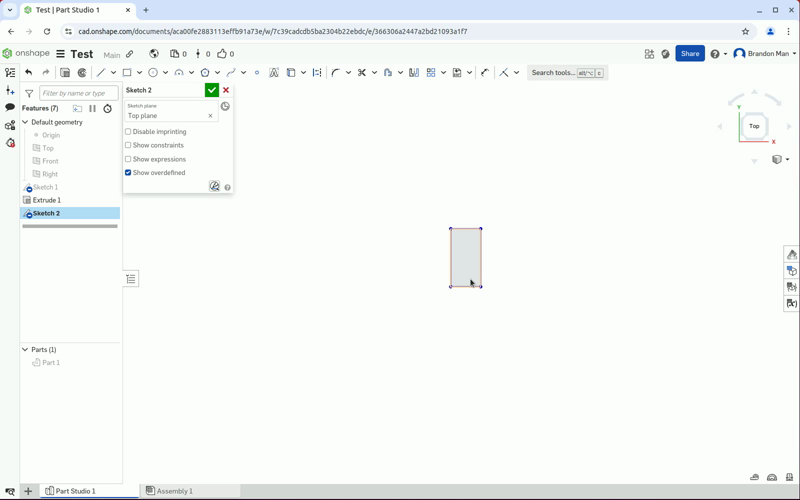
scroll(6)
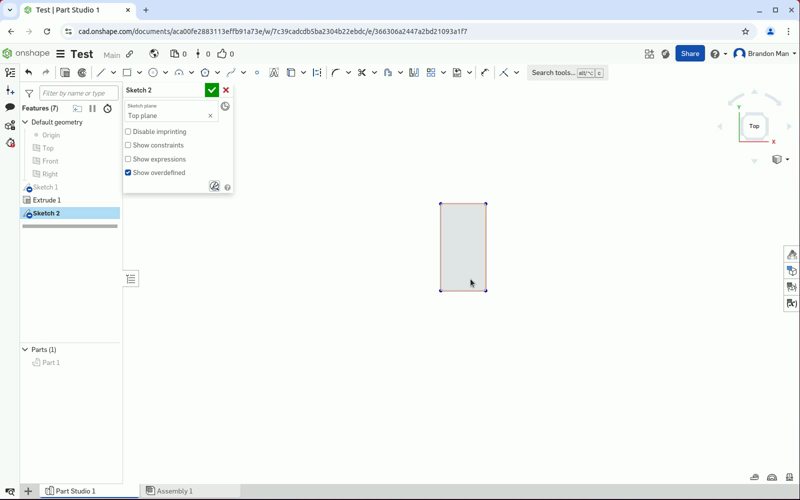
scroll(6)
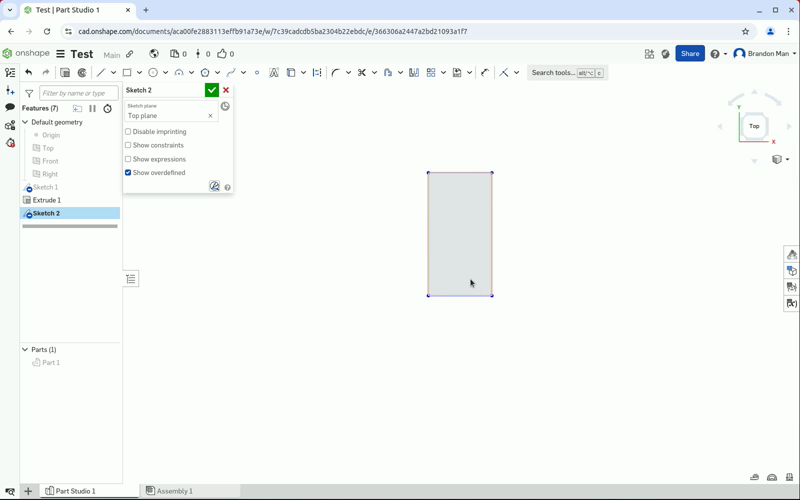
scroll(6)
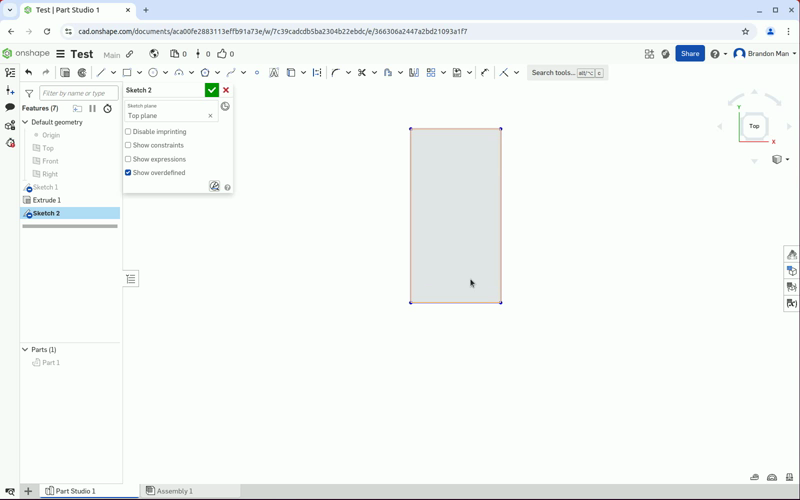
scroll(6)
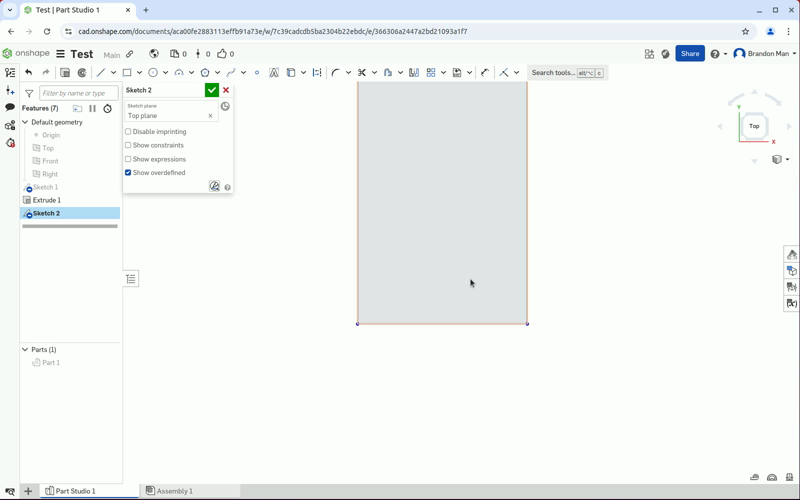
click(470, 278)
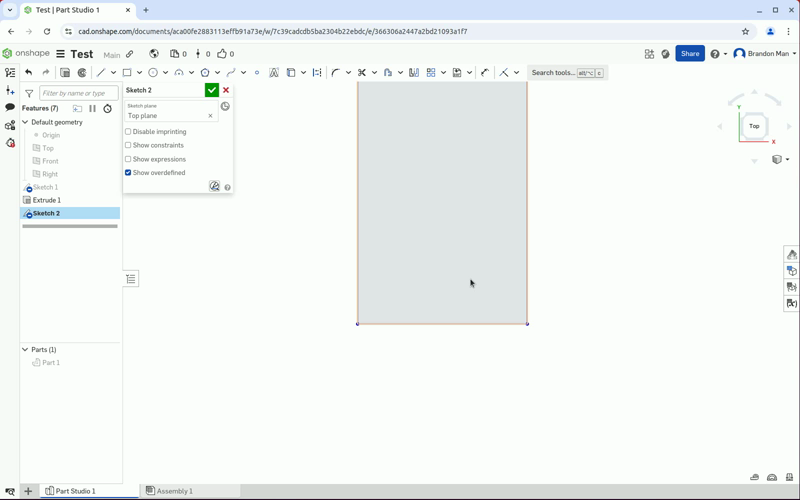
scroll(-6)
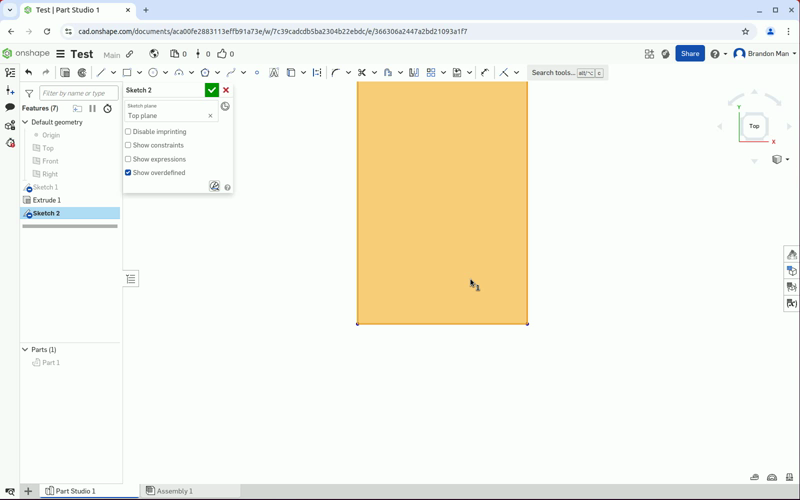
scroll(-6)
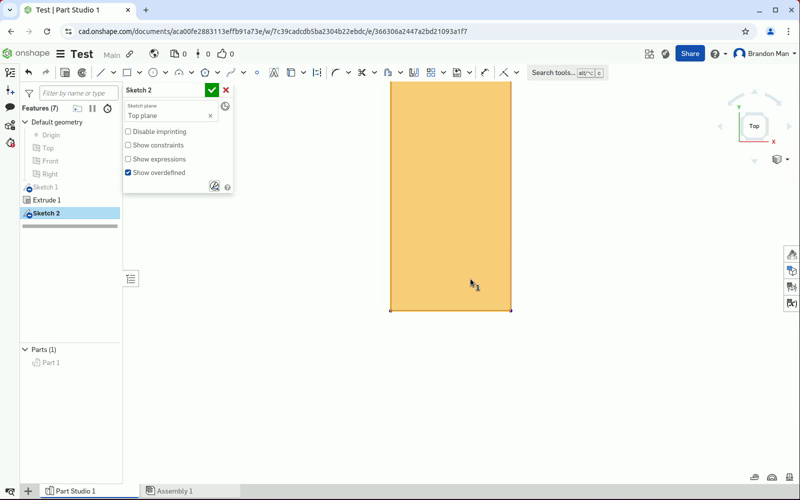
scroll(-6)
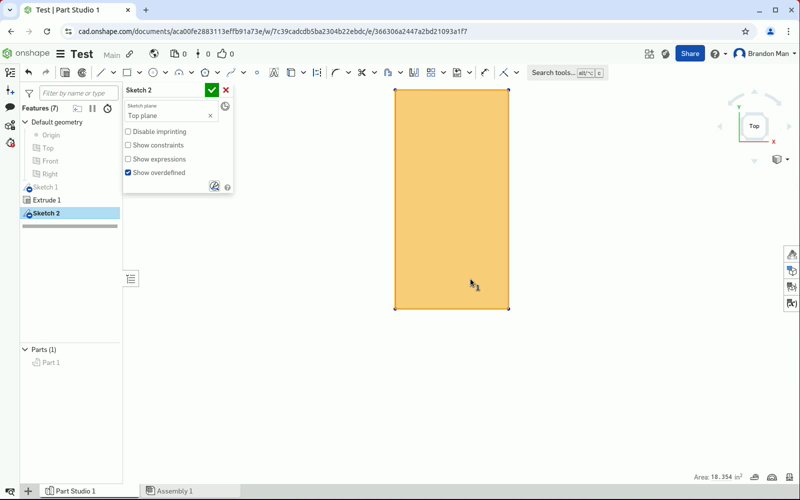
scroll(-6)
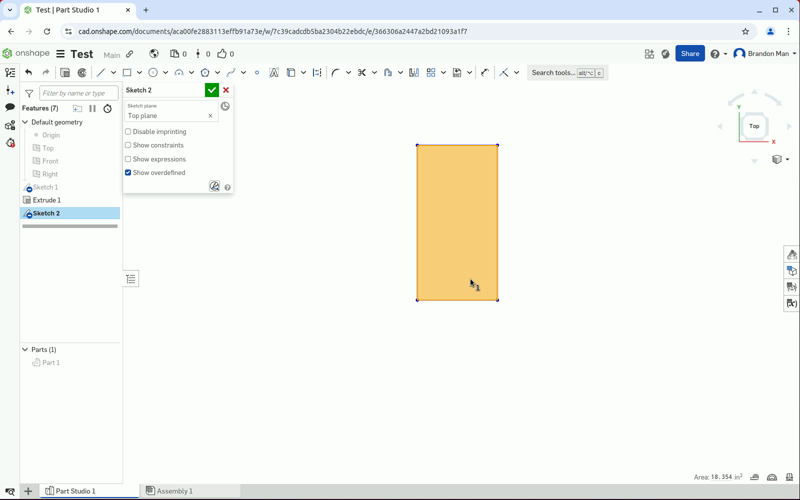
scroll(-6)
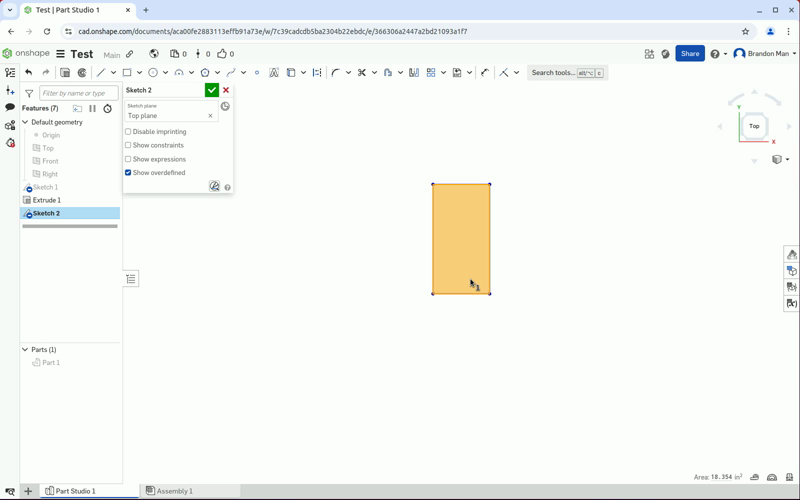
scroll(-6)
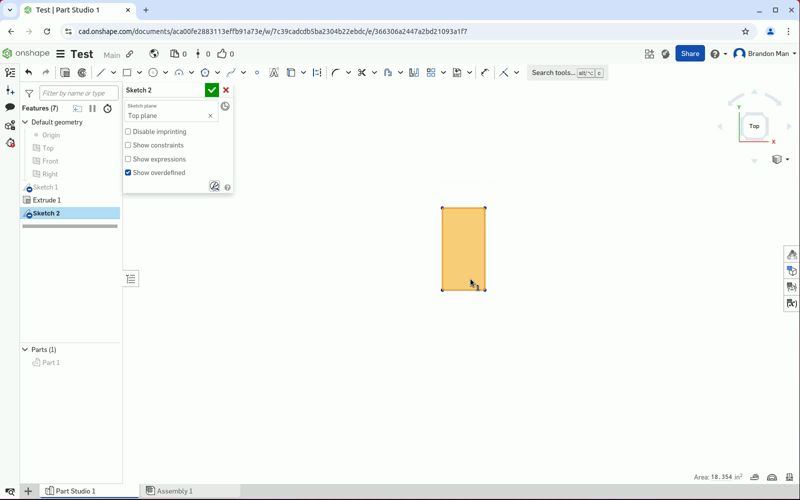
scroll(-6)
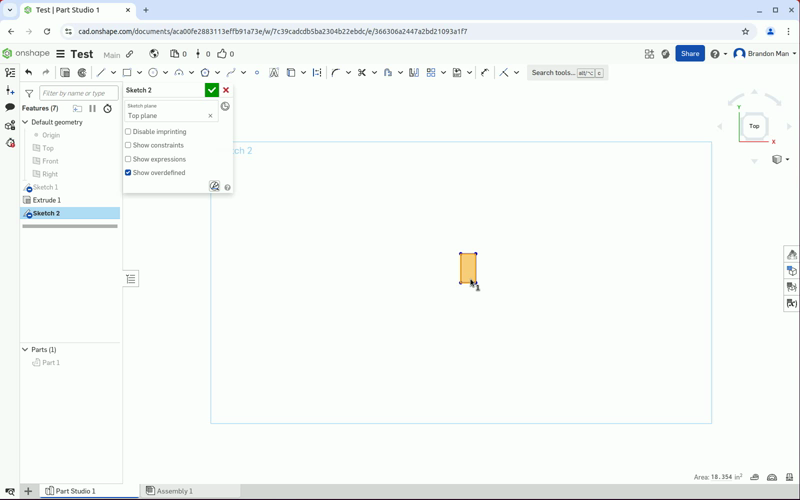
mouse_move(73, 352)
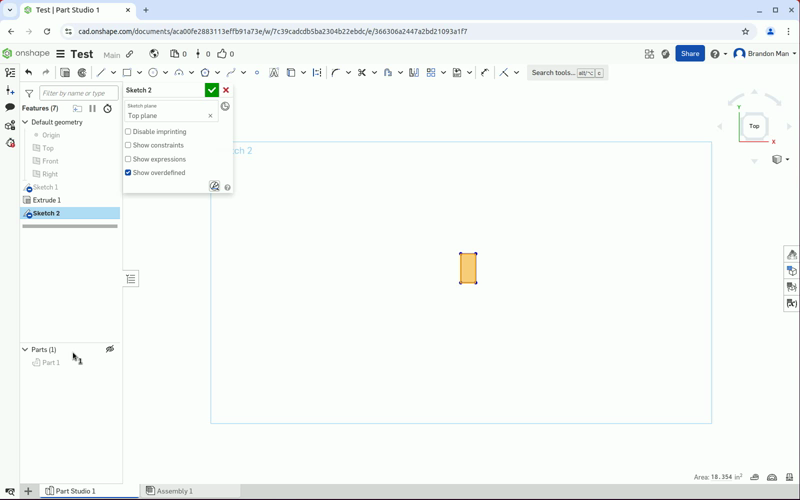
key(shift+y)
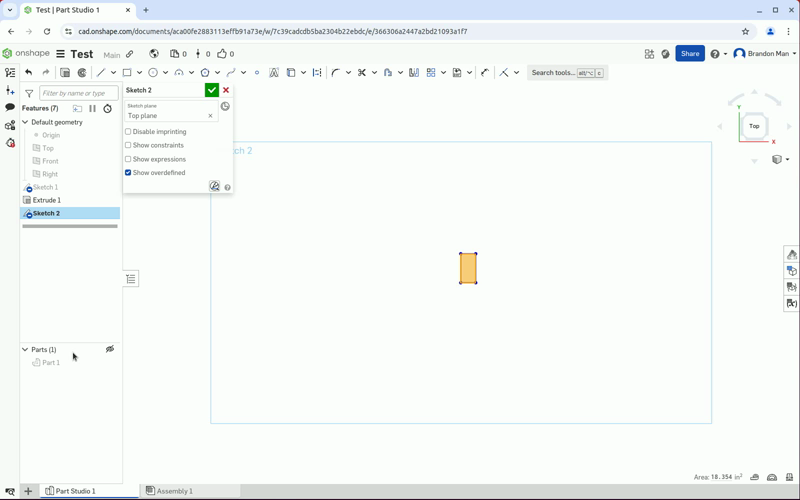
key(shift+e)
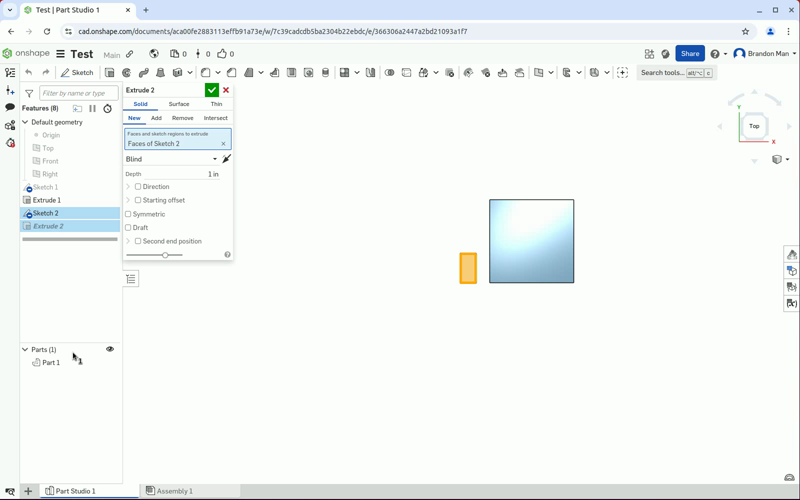
mouse_move(143, 106)
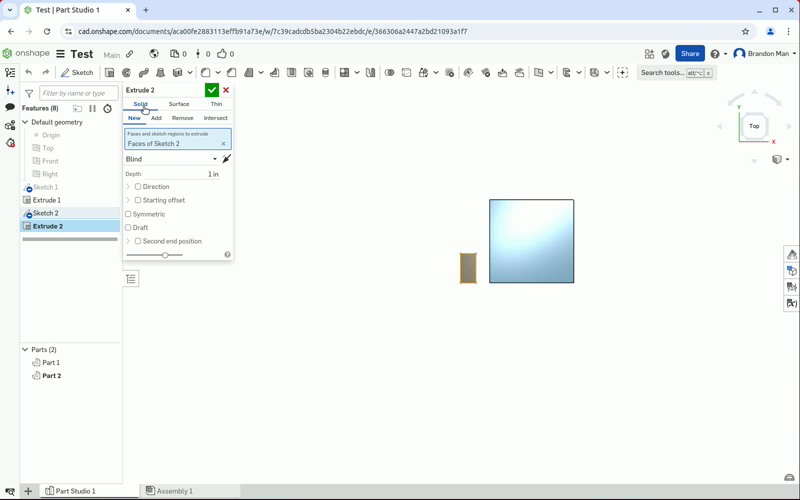
click(143, 106)
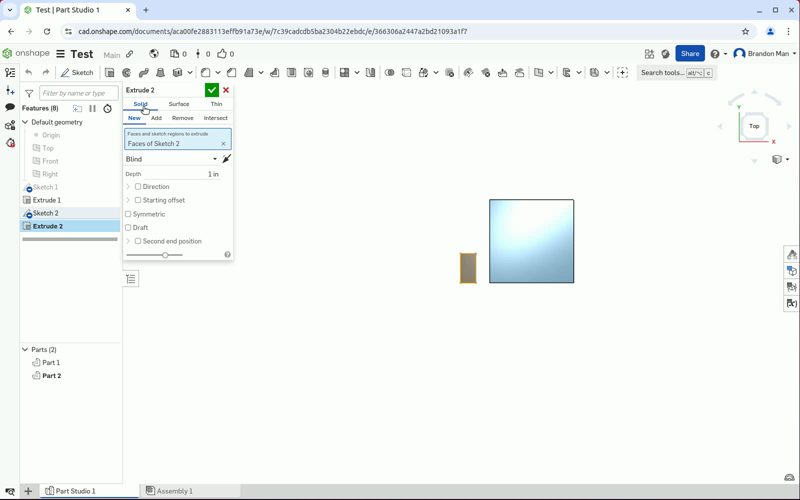
mouse_move(137, 120)
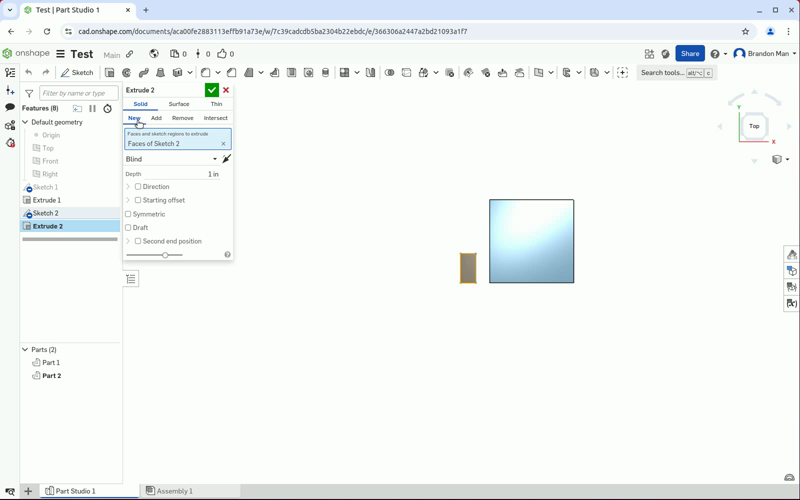
click(137, 120)
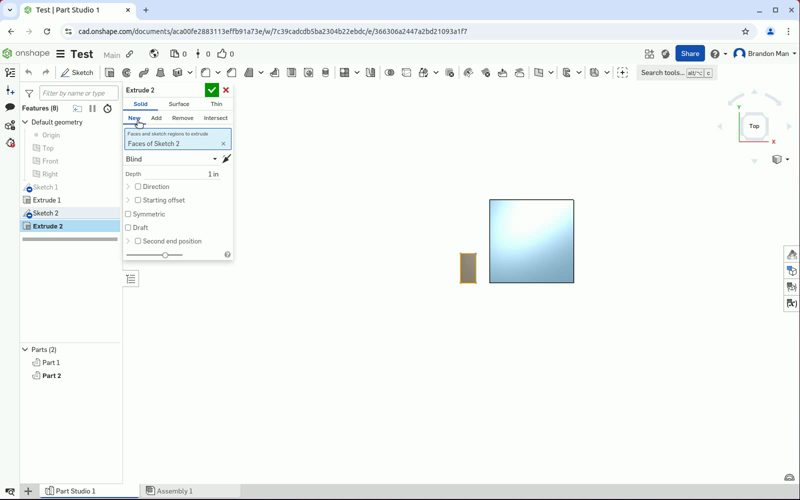
key(tab, 4)
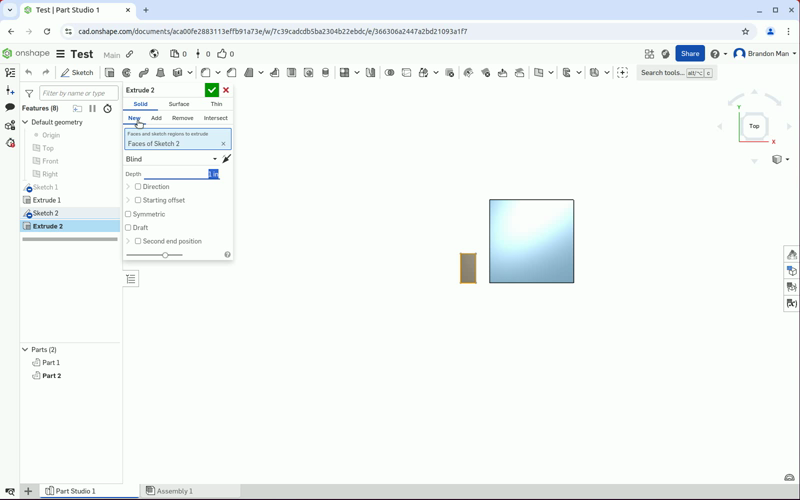
text(17.09)
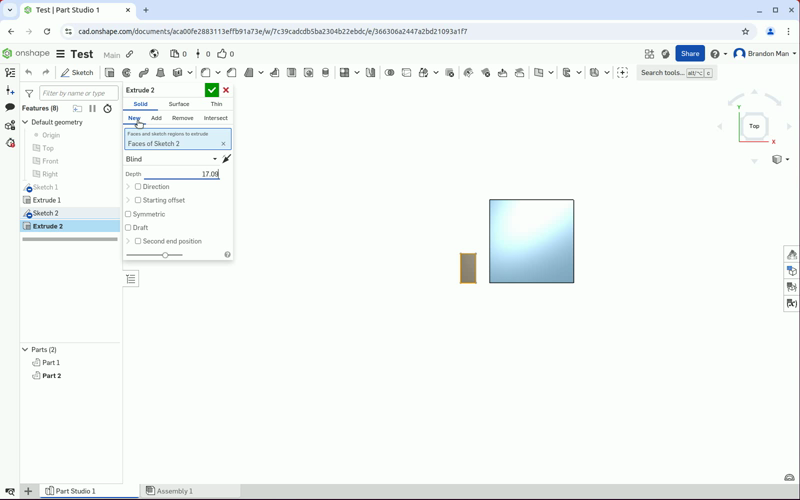
key(enter)
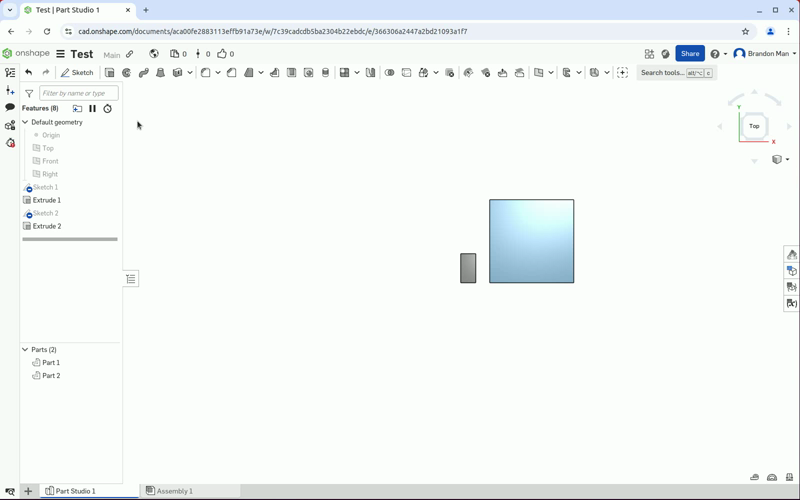
key(shift+h)
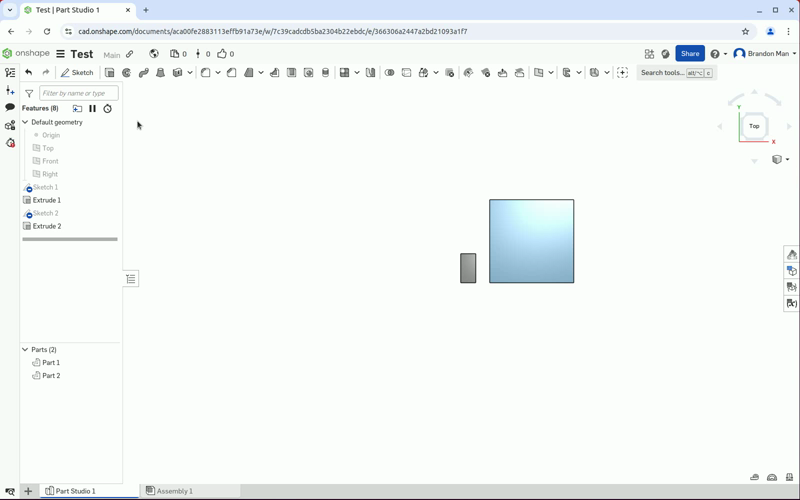
key(shift+h)
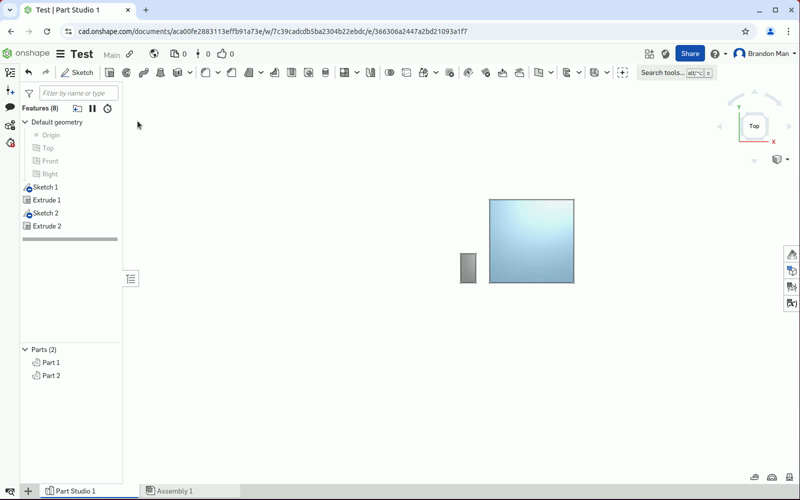
key(shift+7)
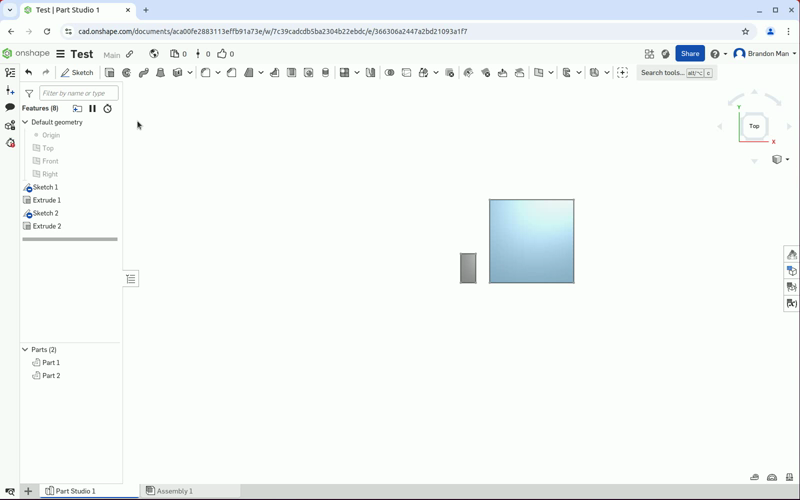
key(up, 3)
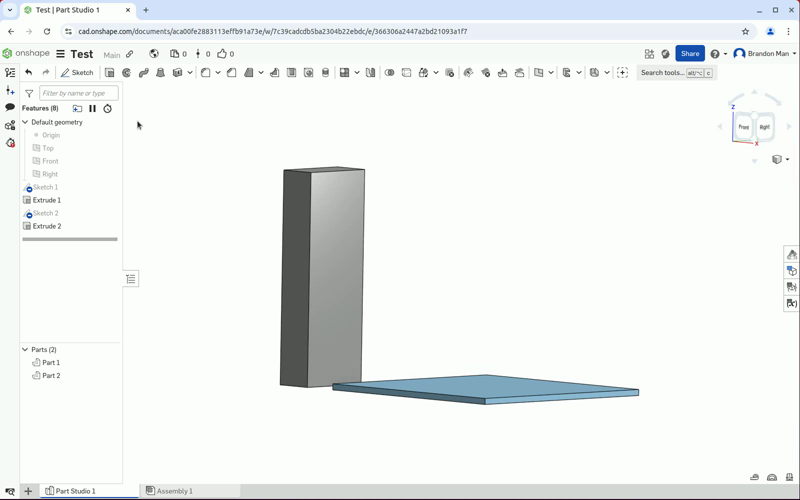
key(left, 3)
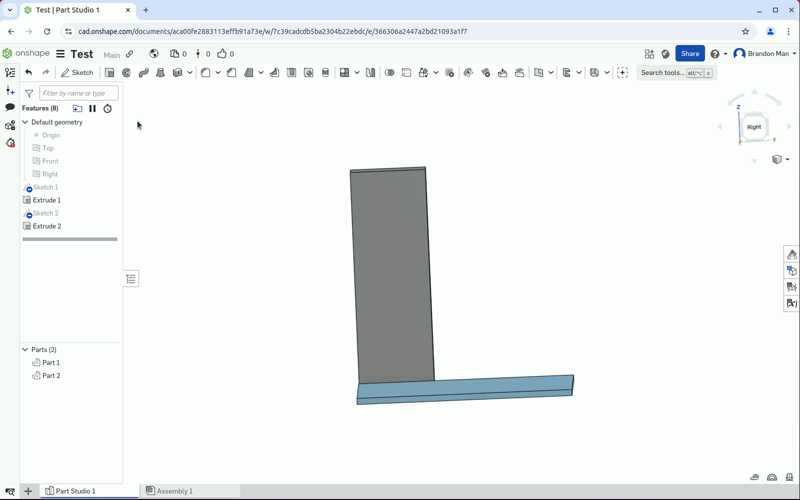
key(right, 3)
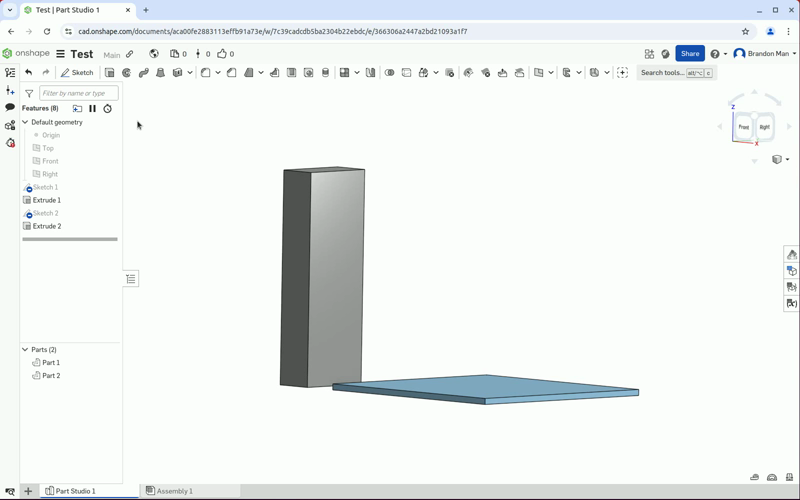
key(down, 3)
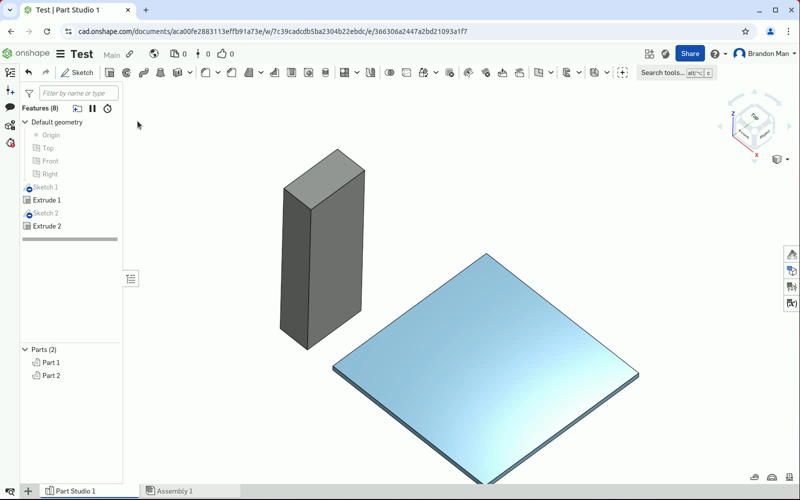
mouse_move(73, 189)
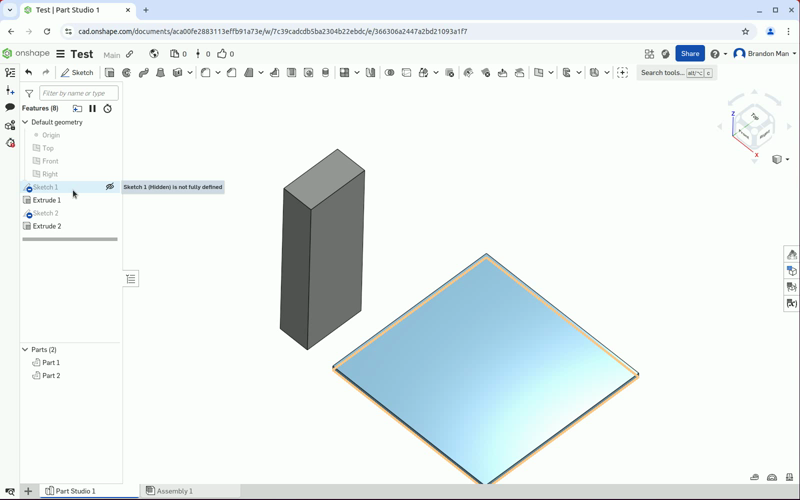
click(73, 189)